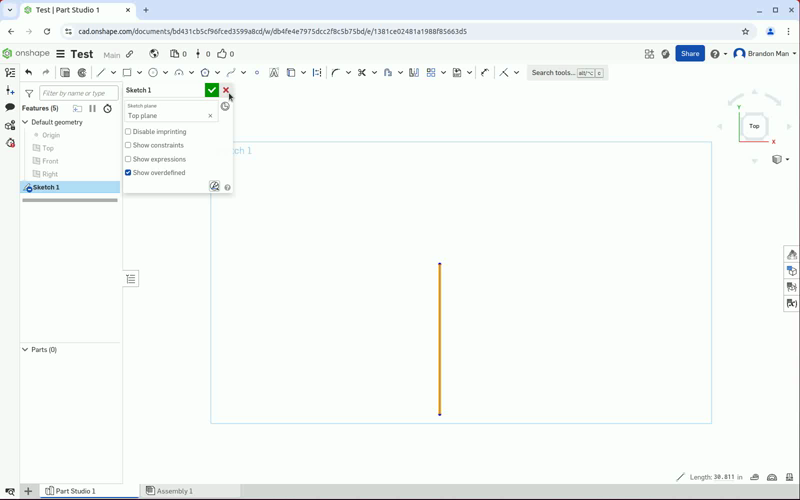
key(shift+h)
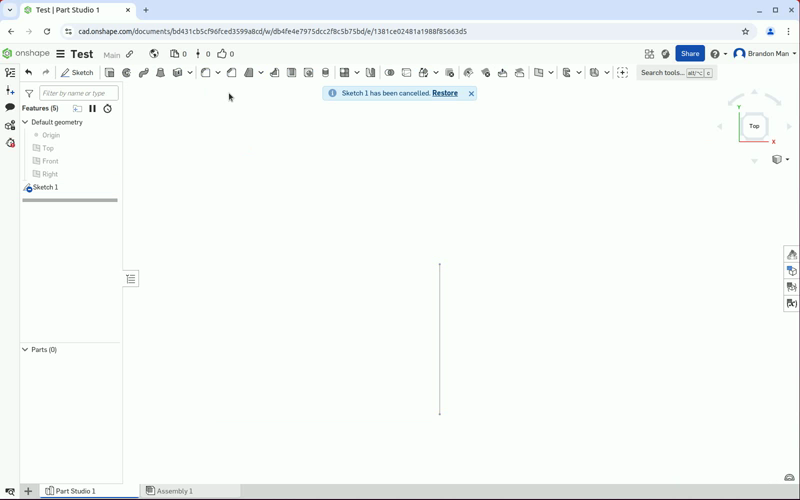
key(shift+s)
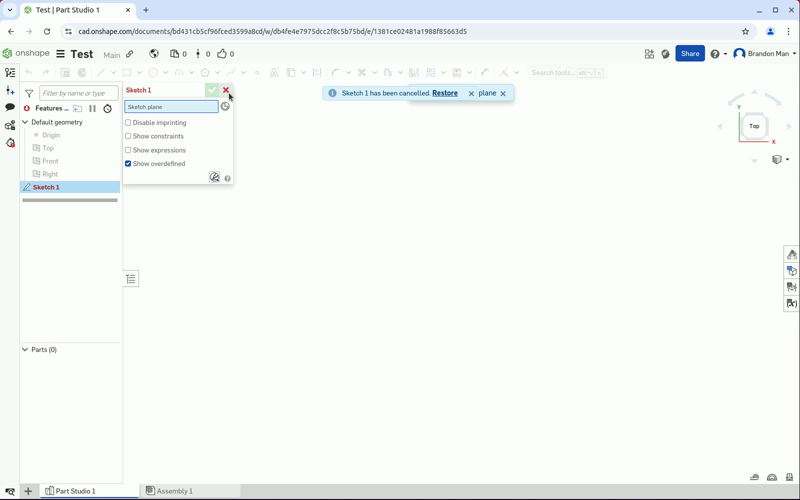
mouse_move(73, 150)
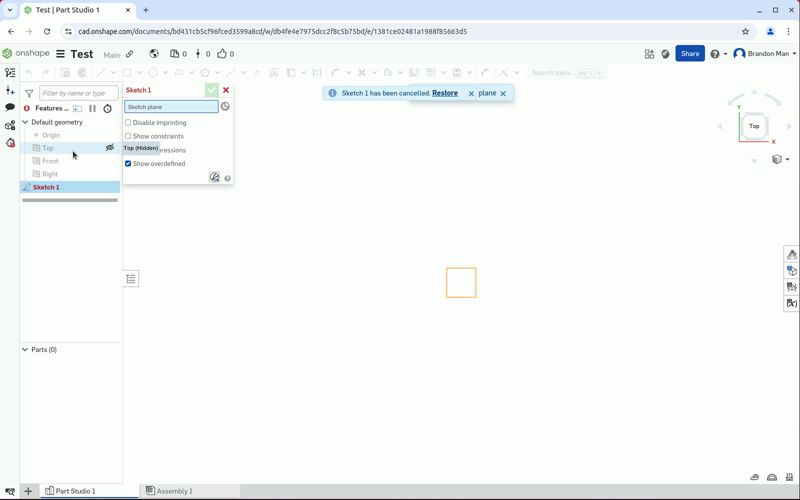
click(73, 150)
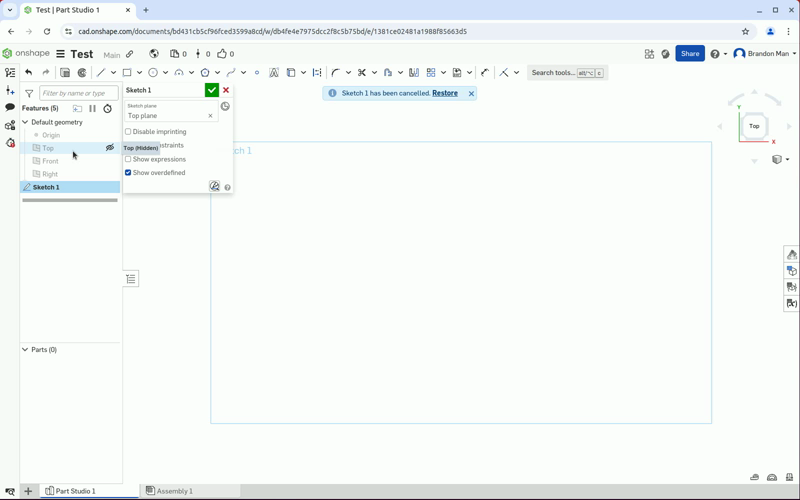
mouse_move(73, 352)
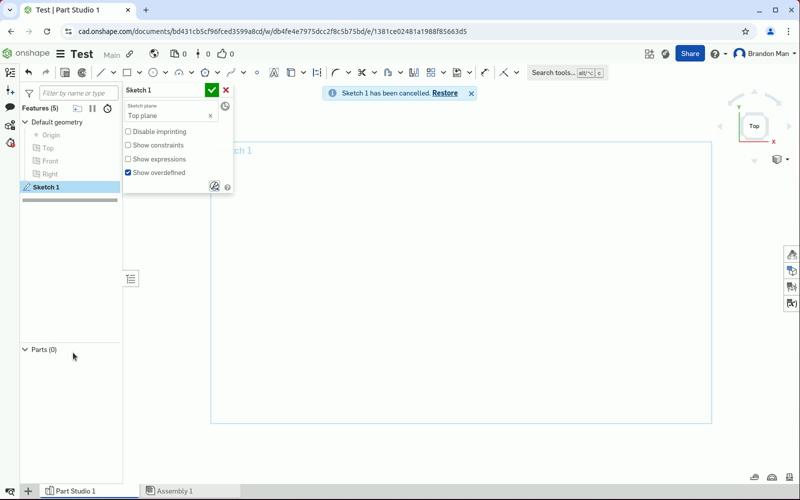
key(y)
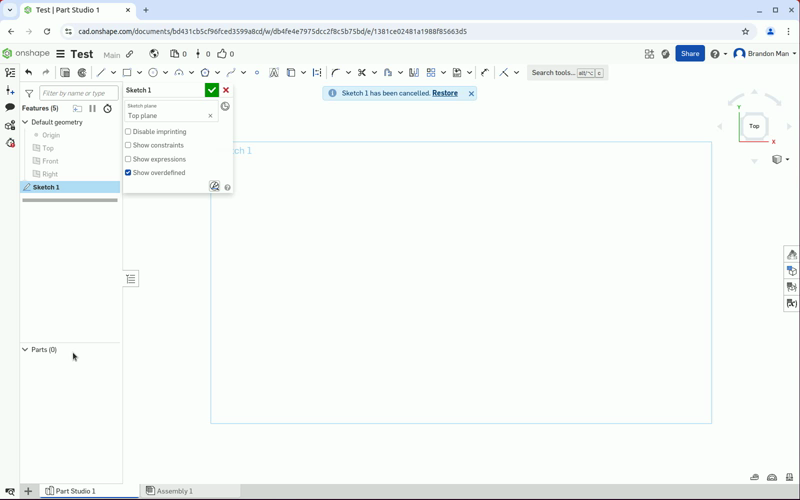
key(l)
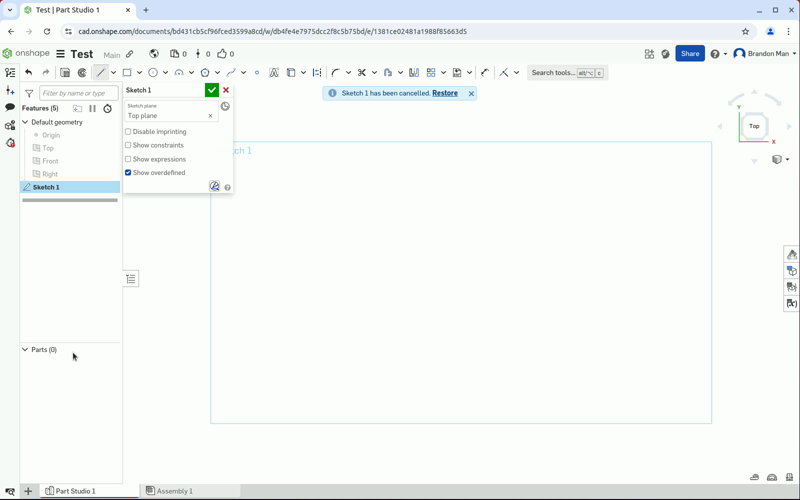
key_down(shift)
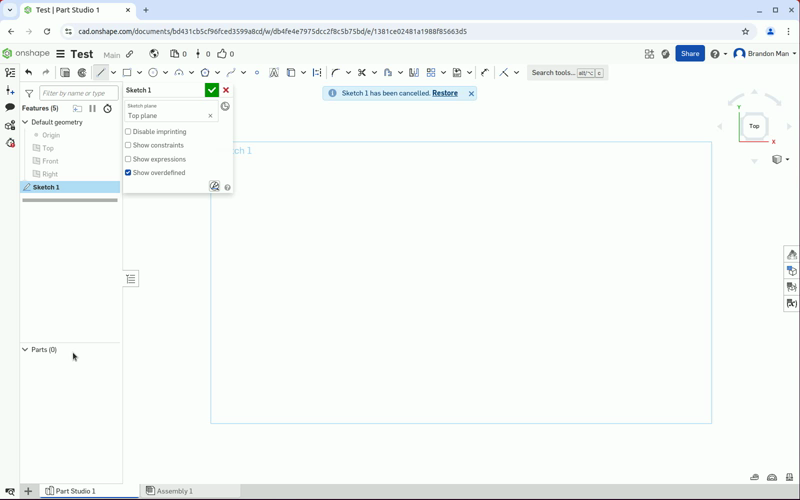
mouse_move(385, 305)
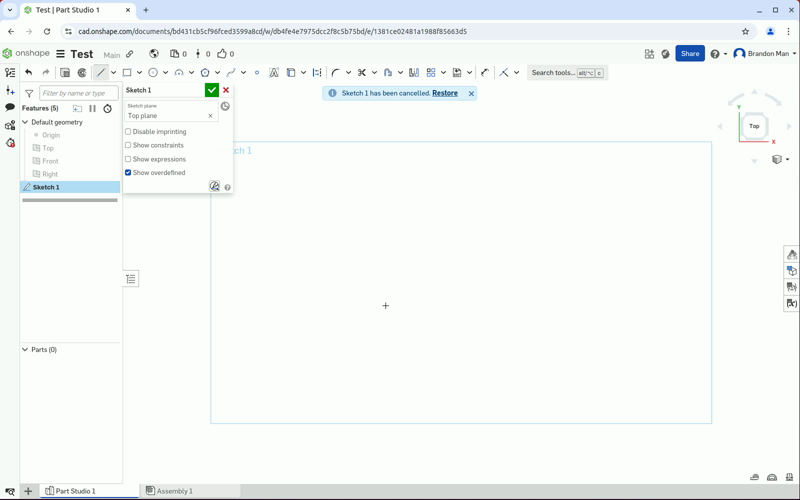
click(385, 305)
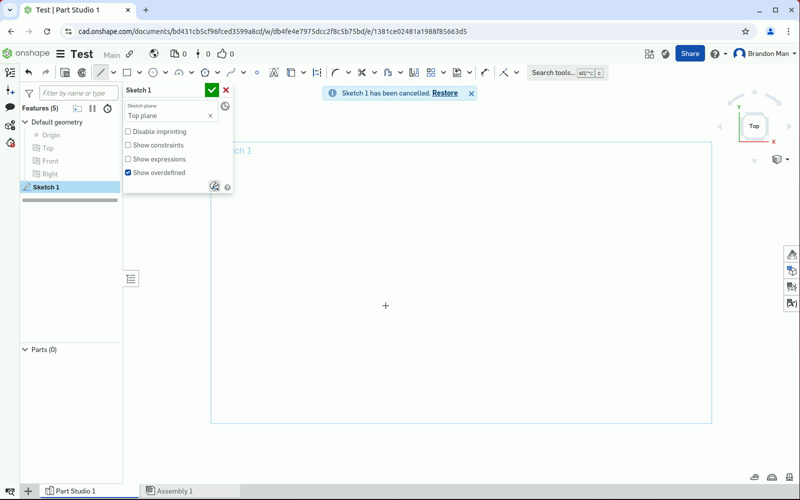
key_up(shift)
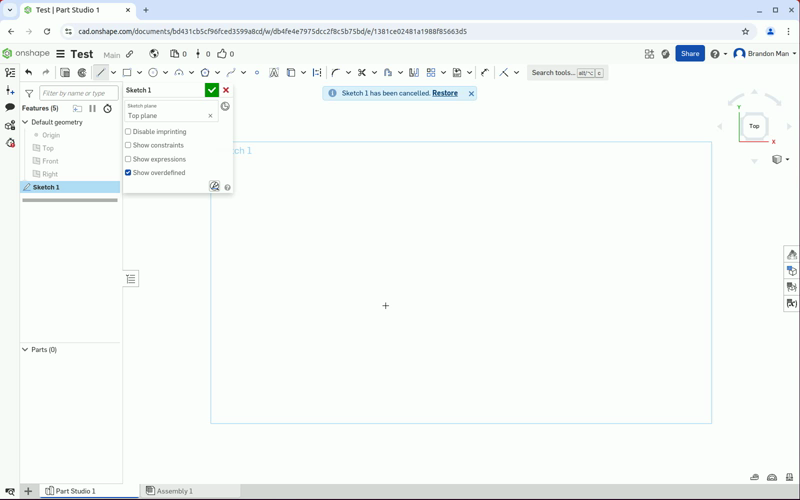
key_down(shift)
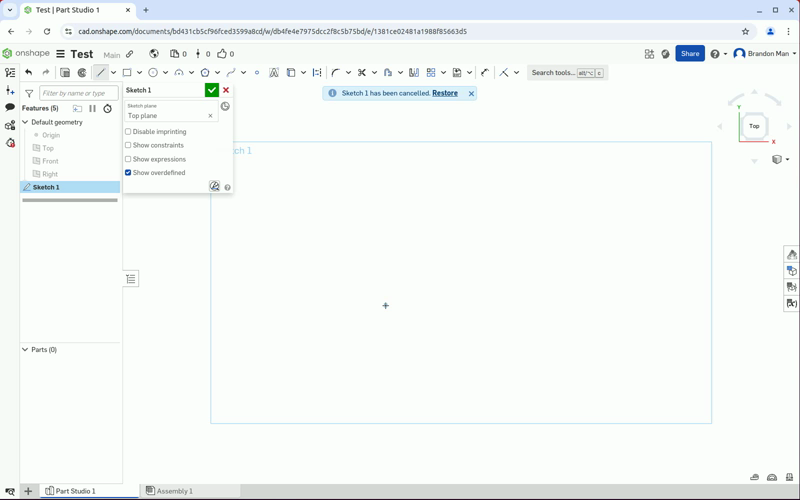
mouse_move(536, 305)
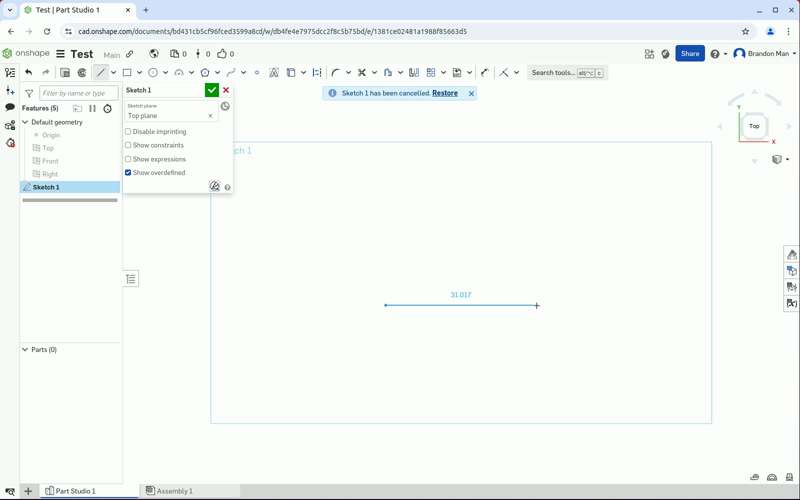
click(536, 305)
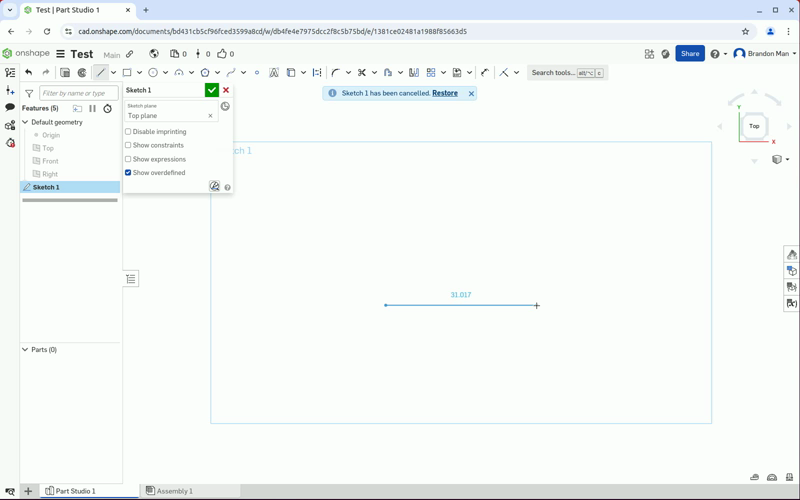
key_up(shift)
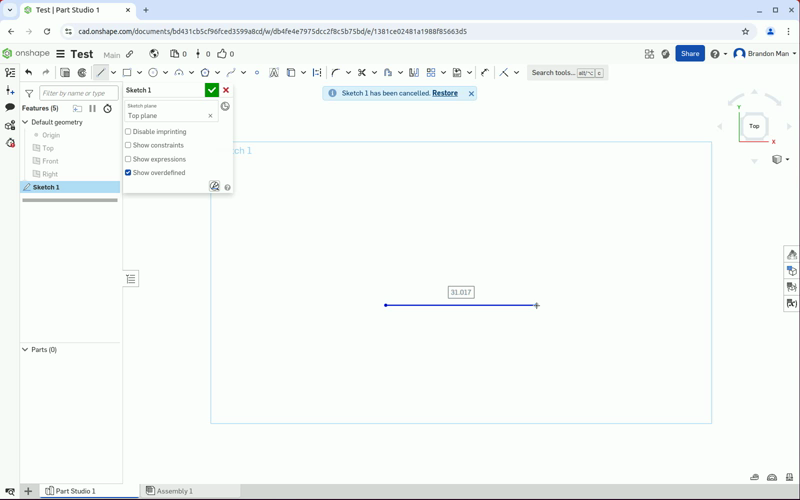
key_down(shift)
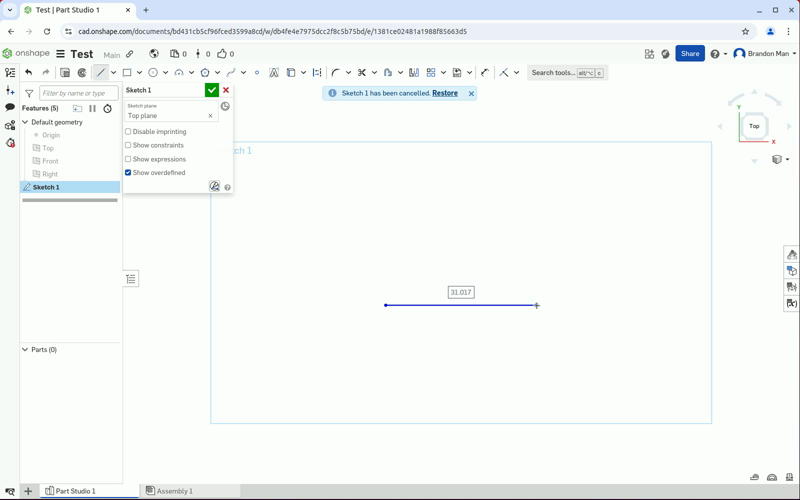
mouse_move(566, 305)
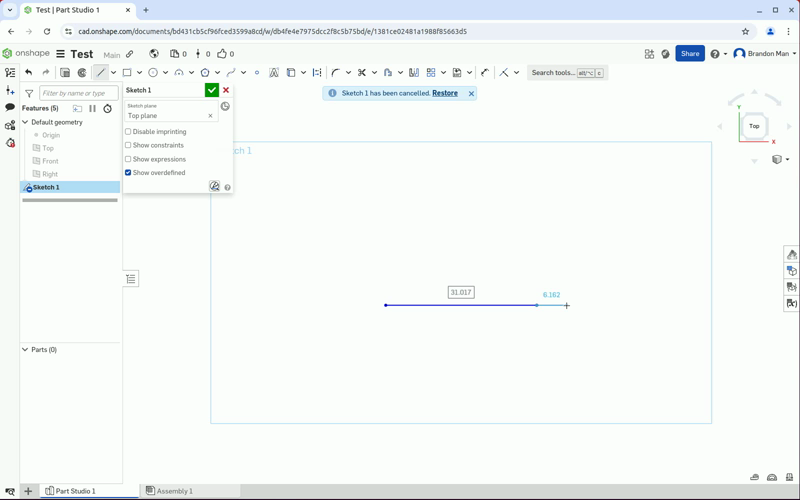
mouse_move(536, 260)
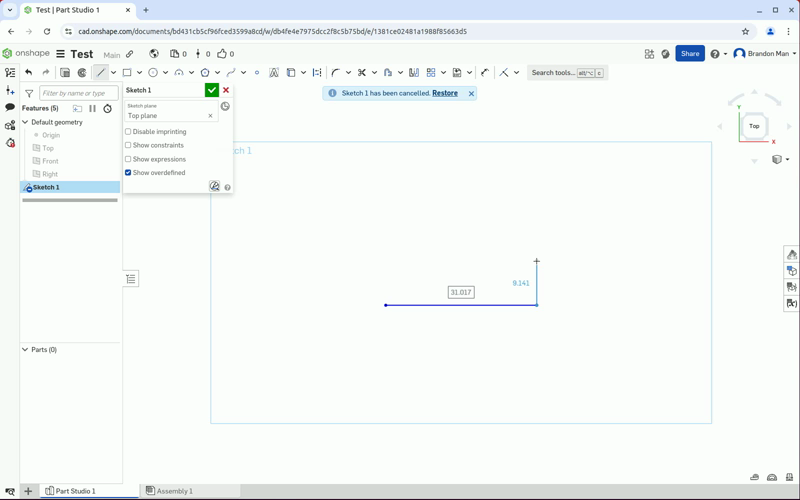
click(536, 260)
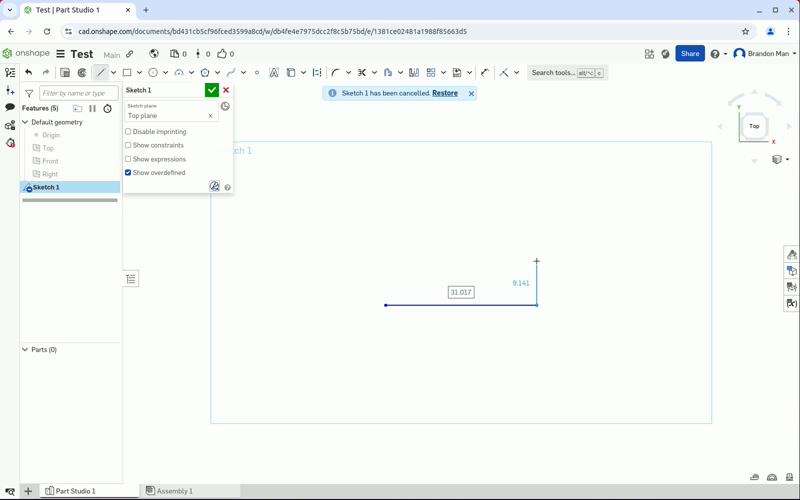
key_up(shift)
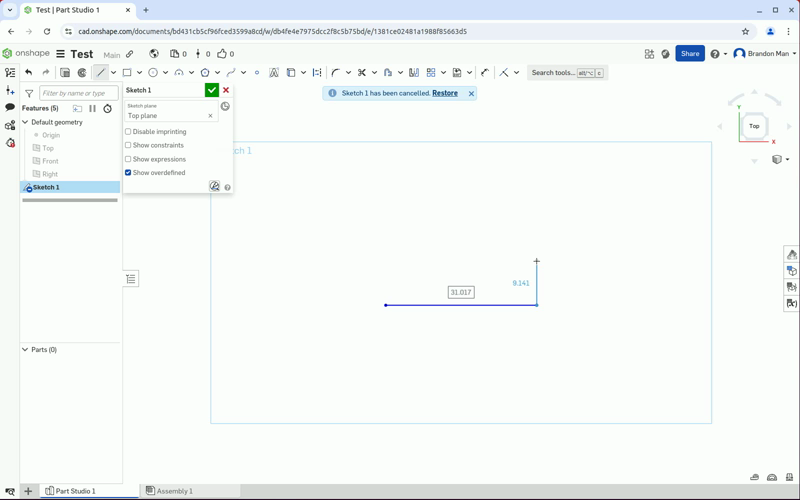
key_down(shift)
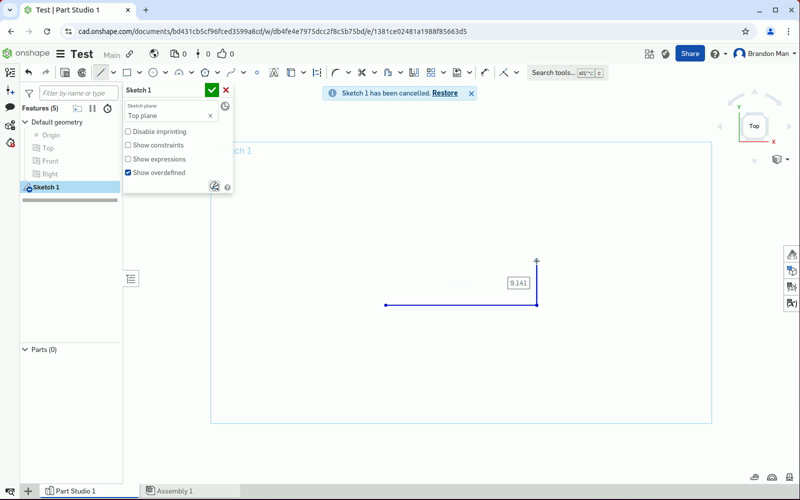
mouse_move(385, 260)
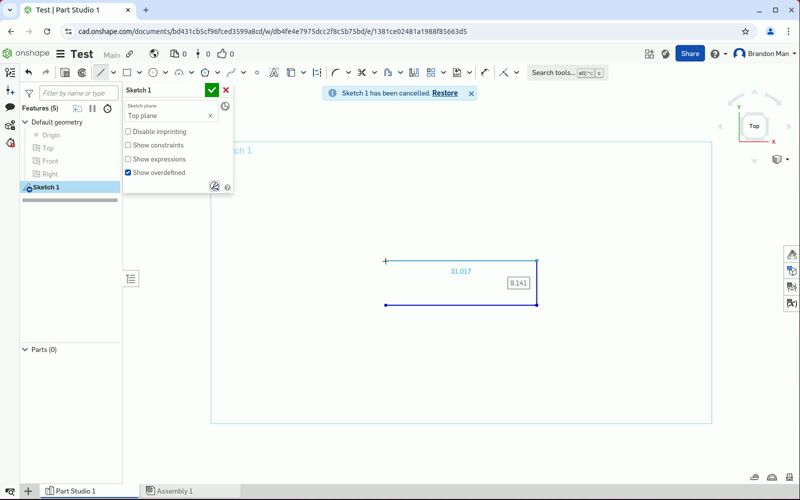
click(385, 260)
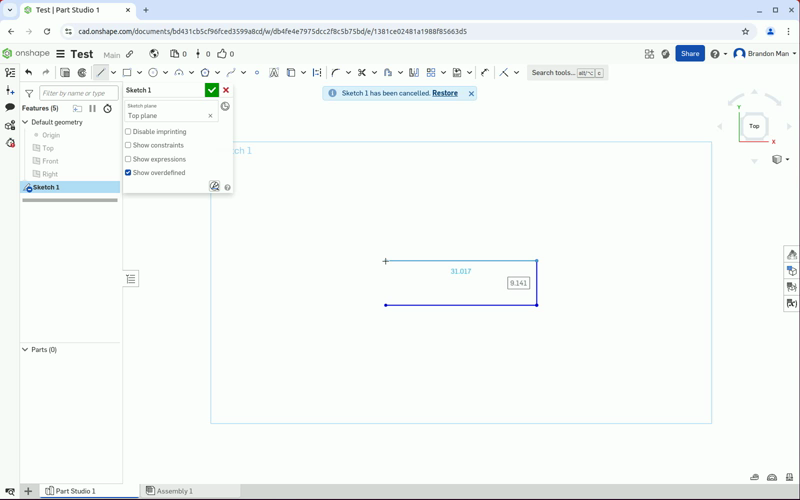
key_up(shift)
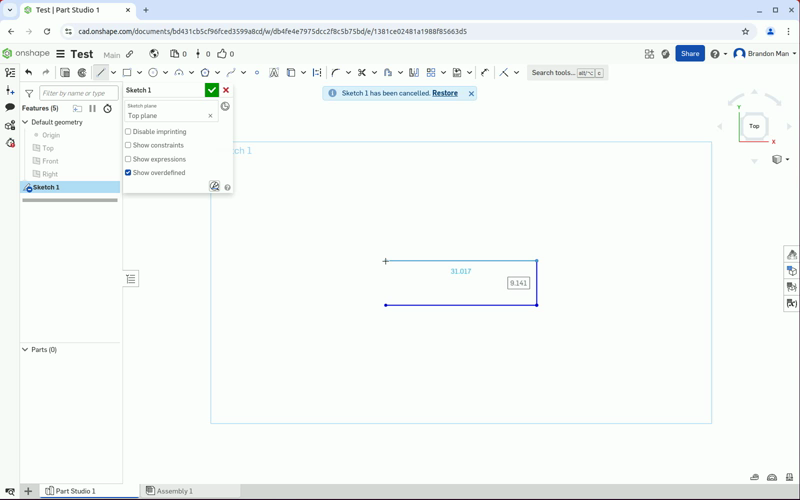
mouse_move(415, 260)
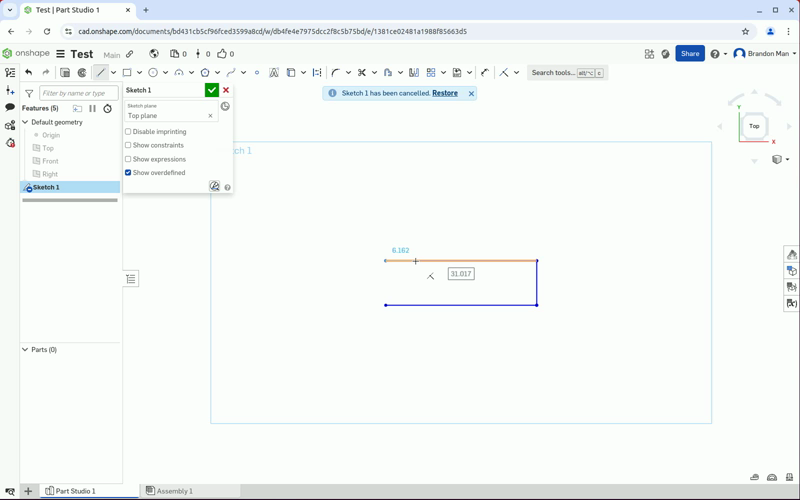
key_down(shift)
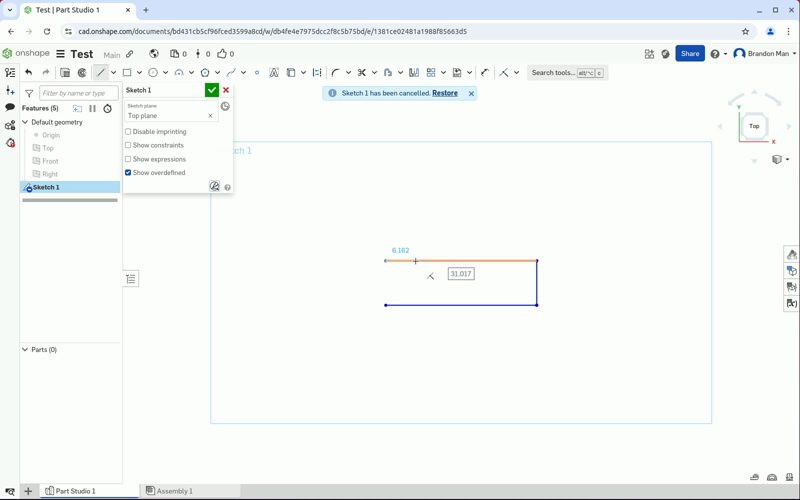
mouse_move(385, 305)
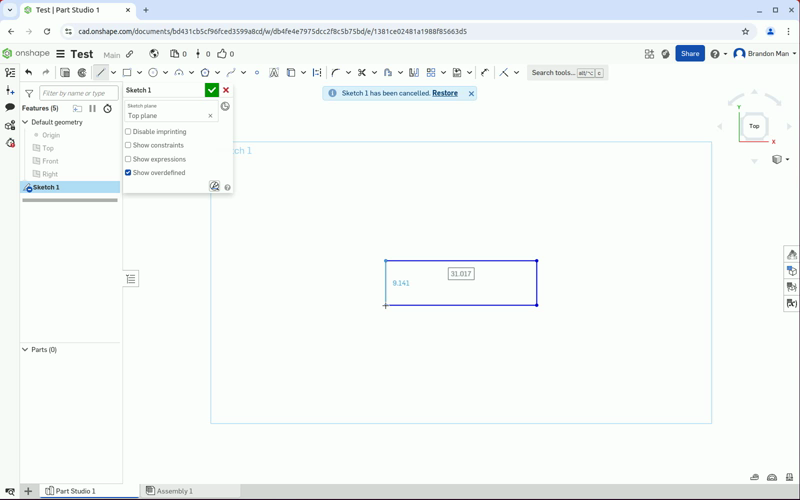
key_up(shift)
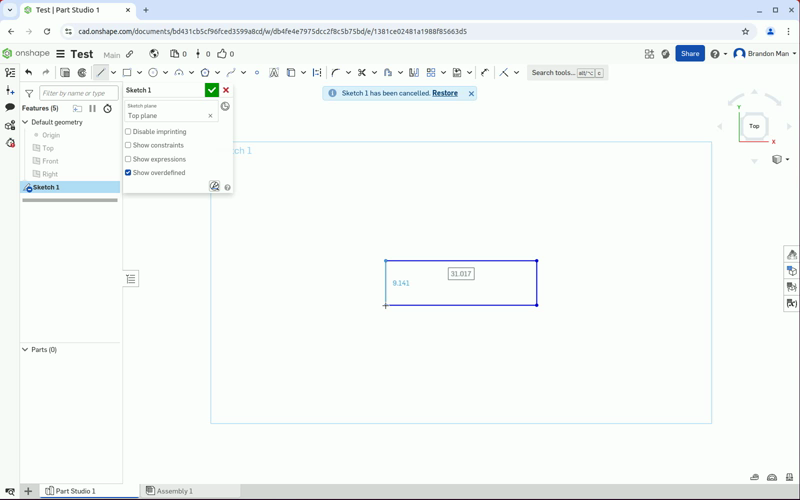
click(385, 305)
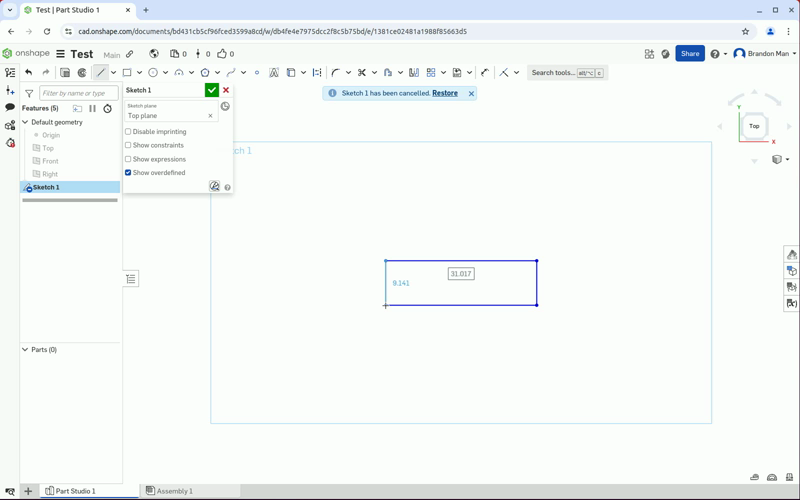
key(esc)
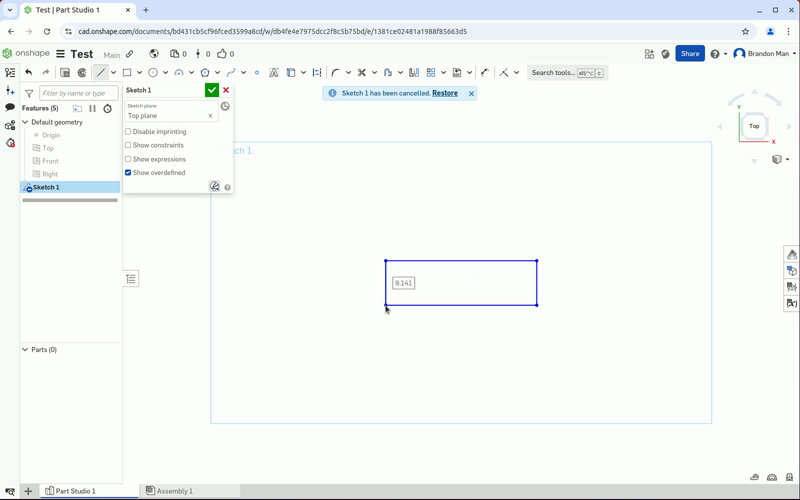
mouse_move(505, 281)
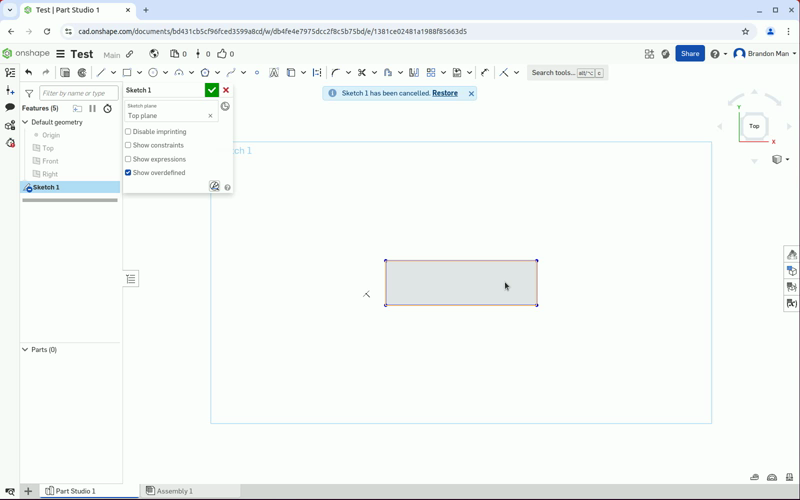
click(505, 281)
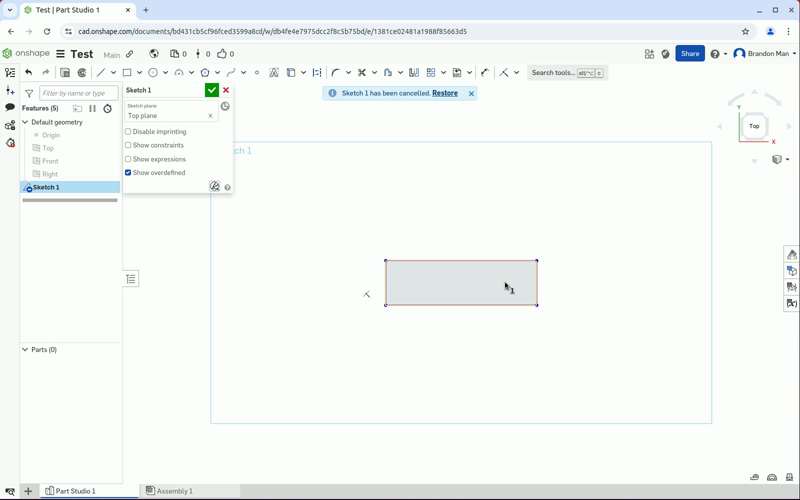
mouse_move(73, 352)
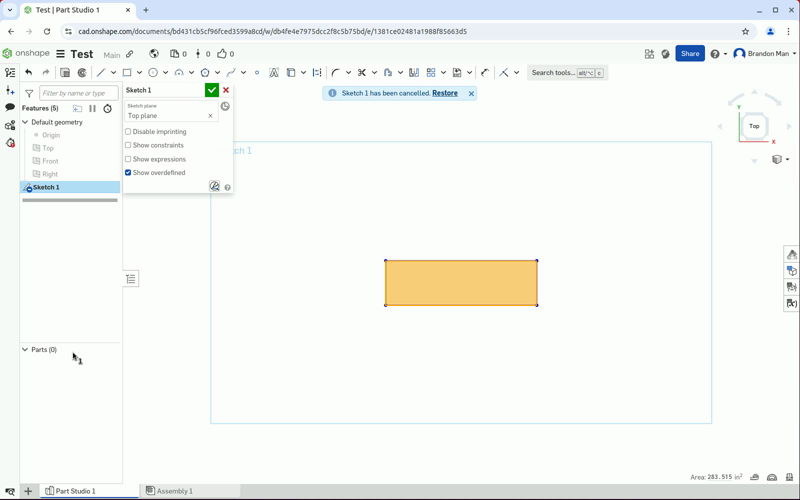
key(shift+y)
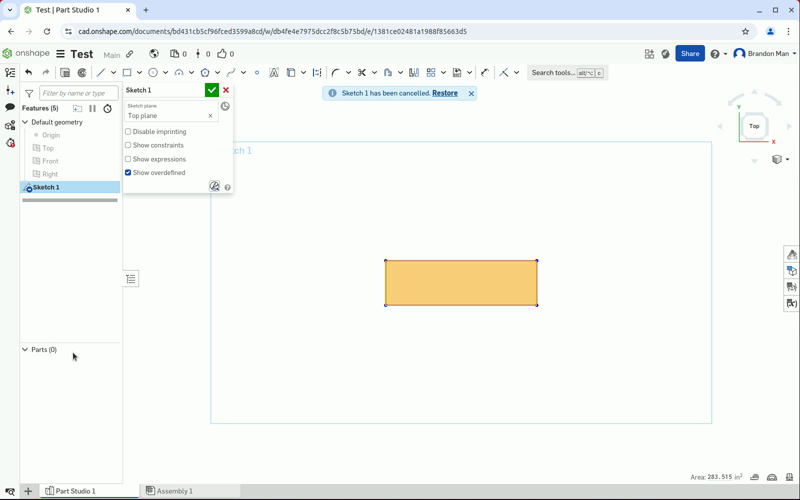
key(shift+e)
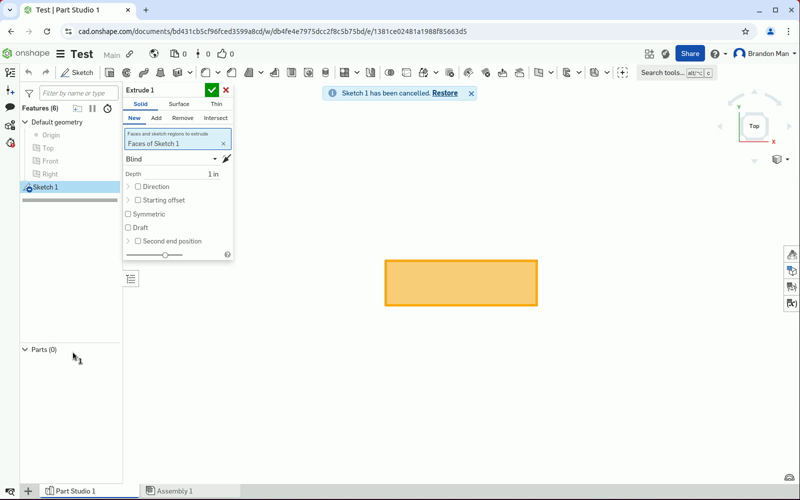
mouse_move(143, 106)
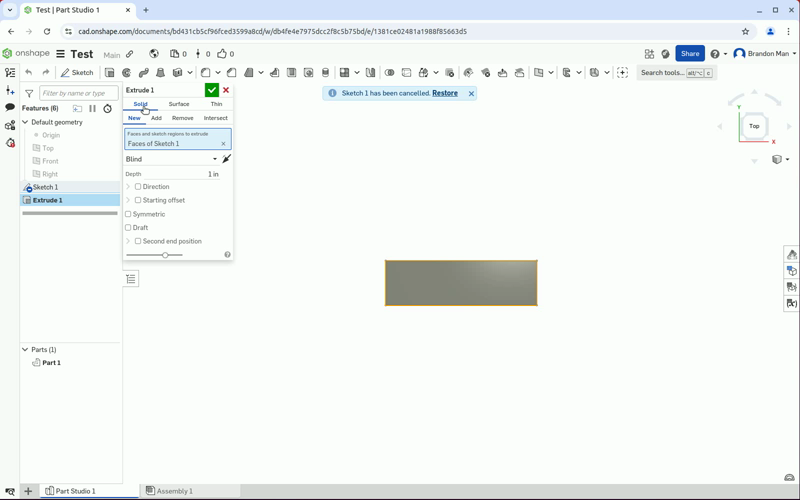
click(143, 106)
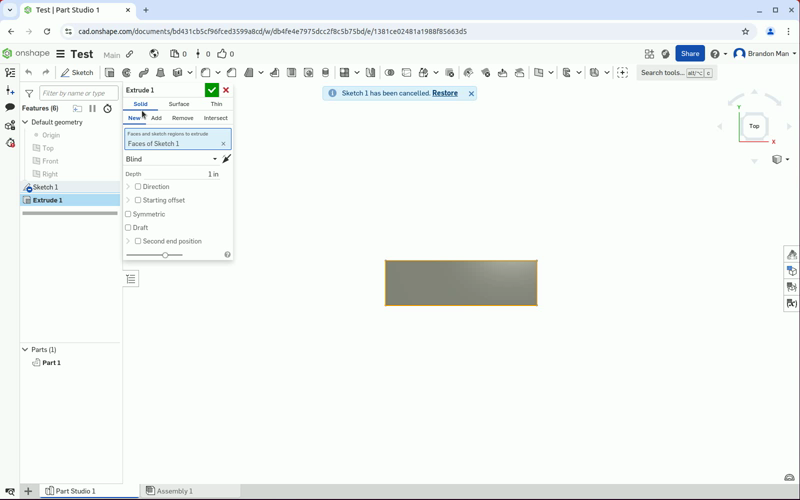
mouse_move(137, 120)
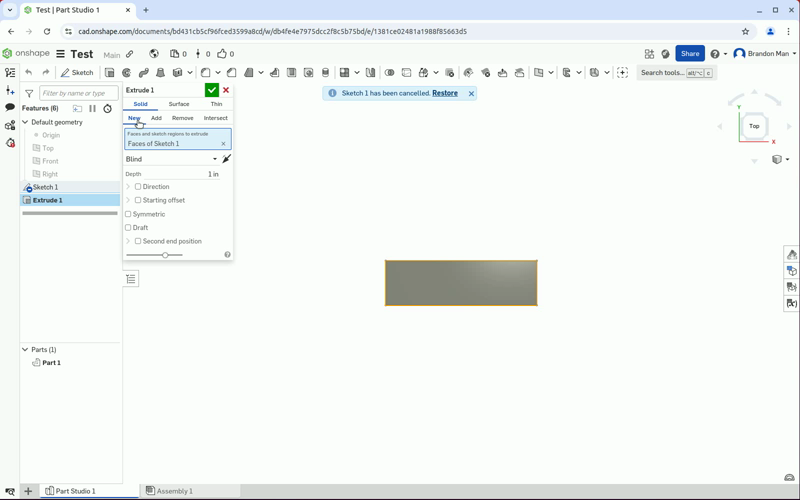
click(137, 120)
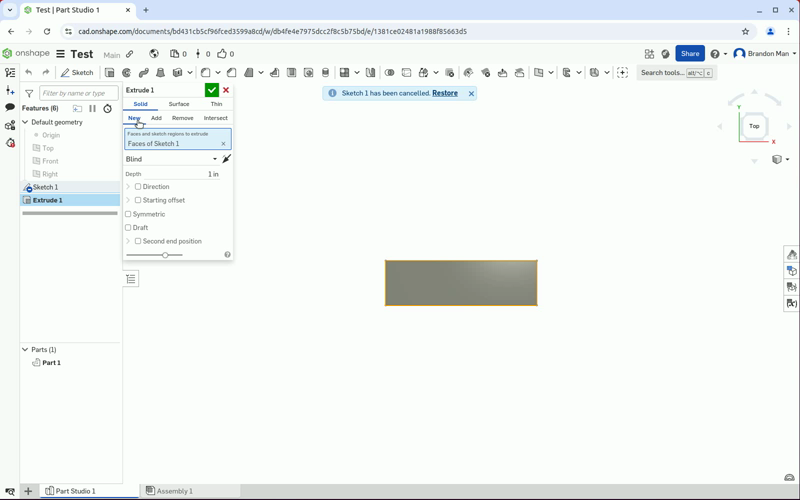
key(tab, 4)
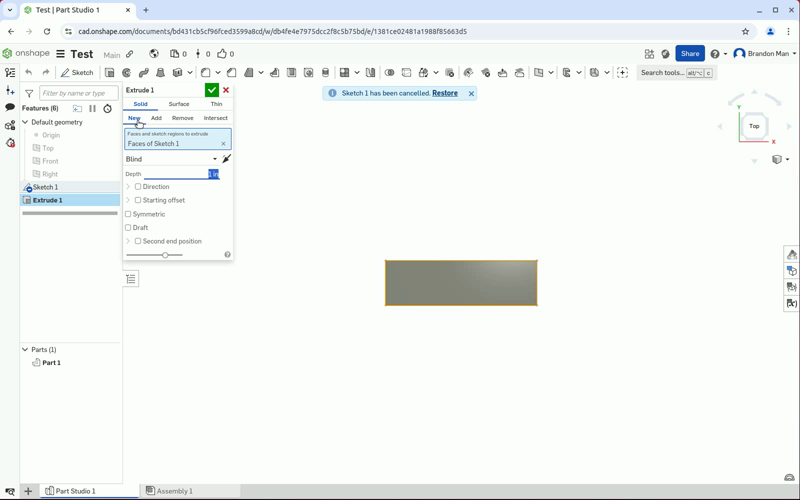
text(2.407)
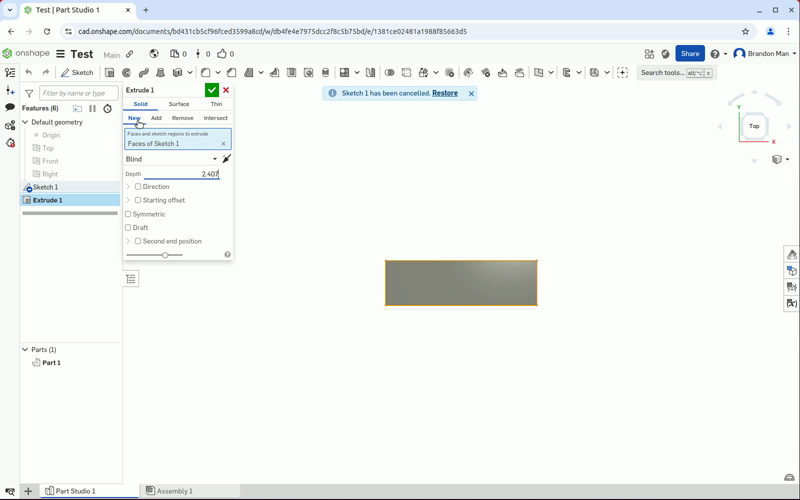
key(enter)
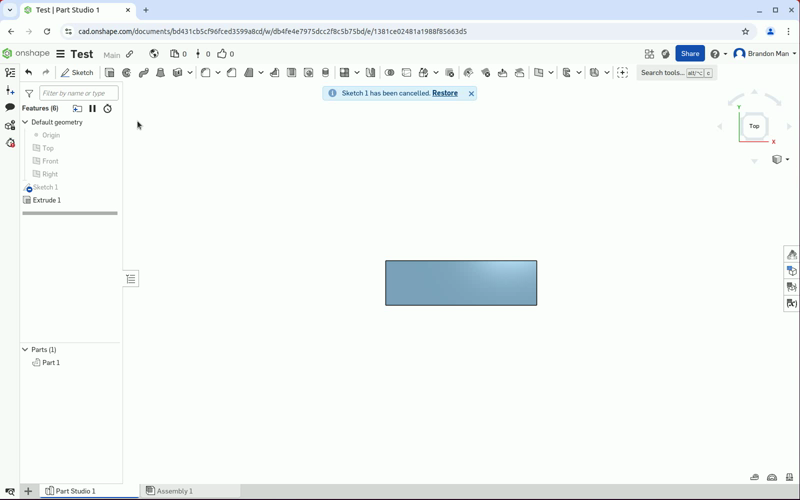
key(shift+h)
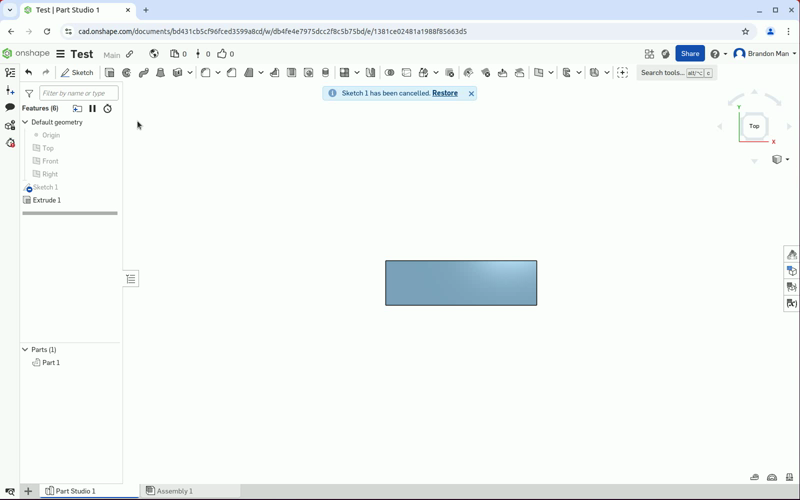
key(shift+h)
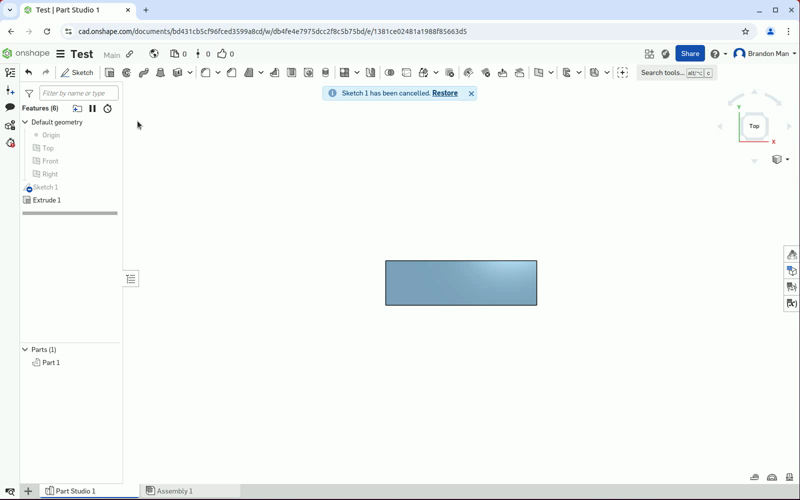
mouse_move(73, 189)
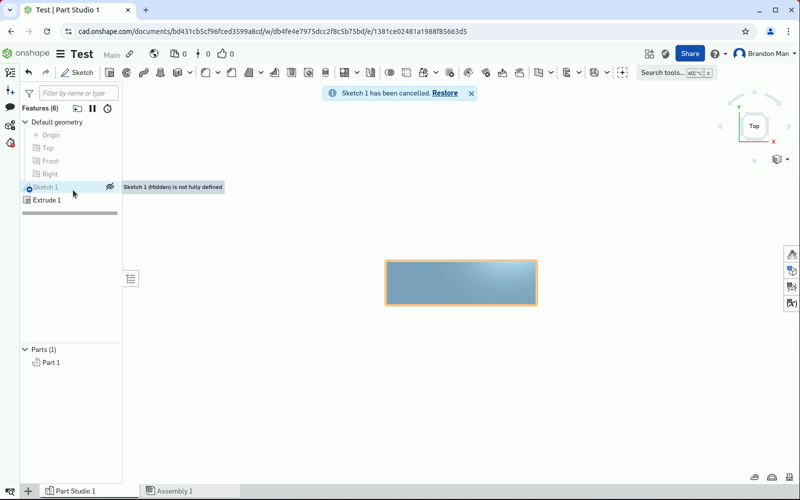
click(73, 189)
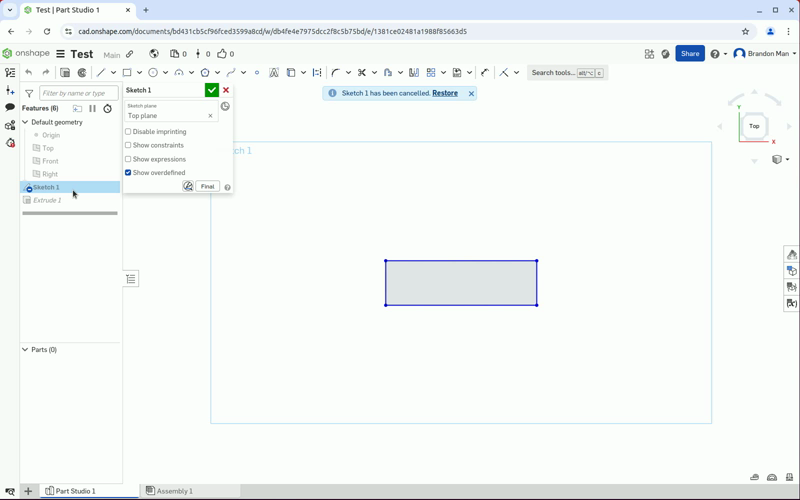
mouse_move(229, 92)
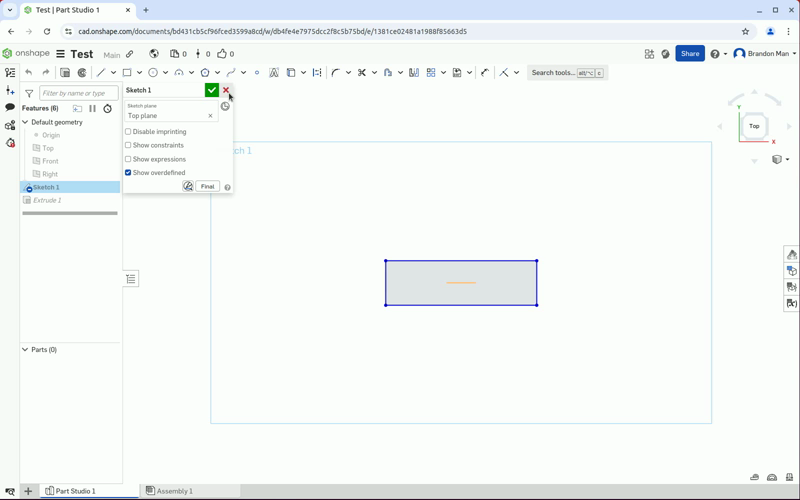
click(229, 92)
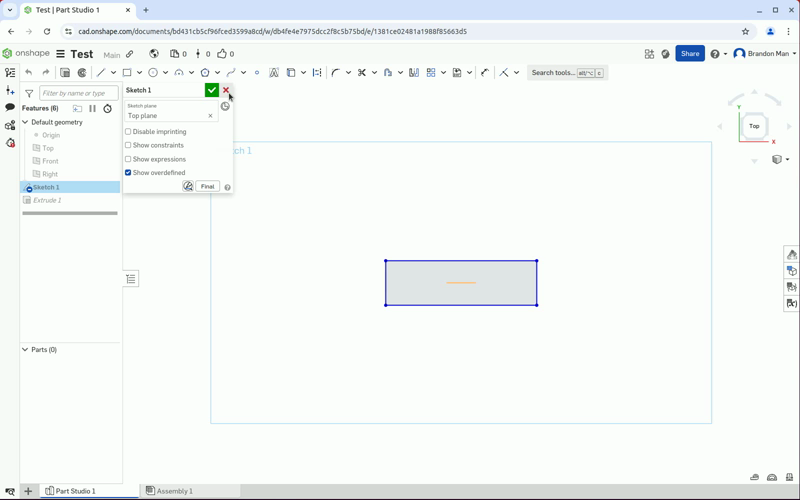
key(shift+s)
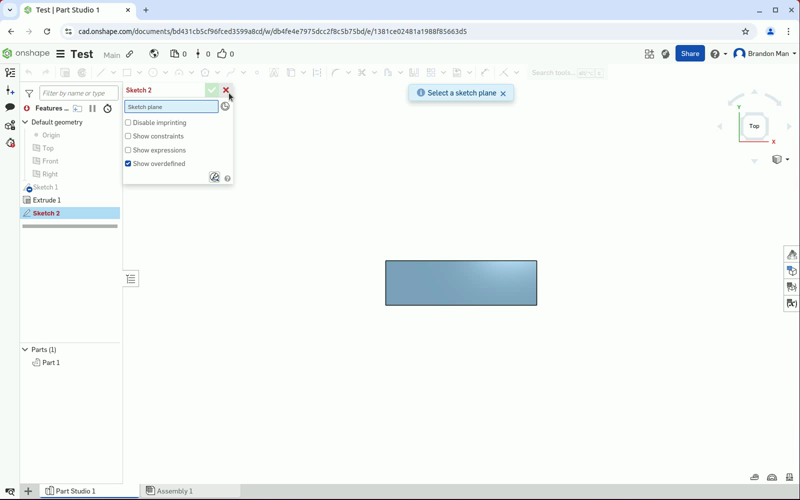
mouse_move(73, 150)
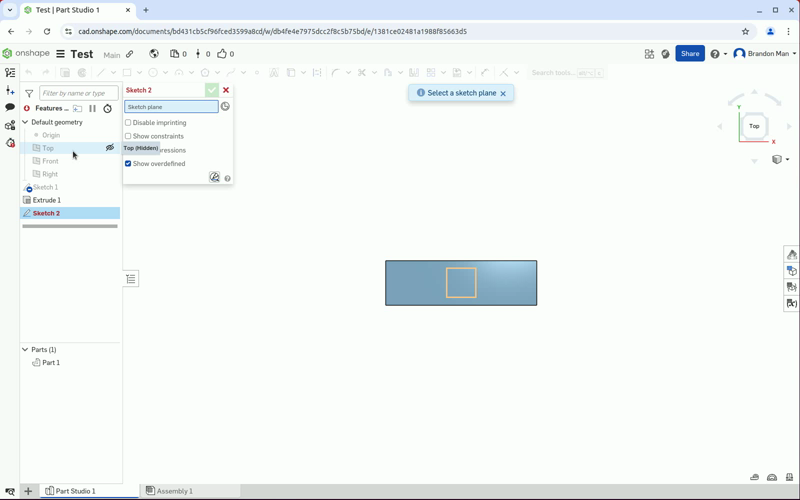
click(73, 150)
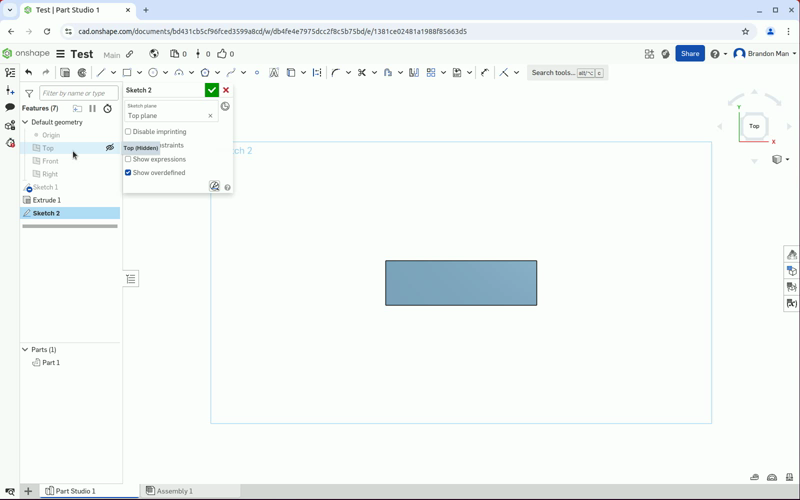
mouse_move(73, 352)
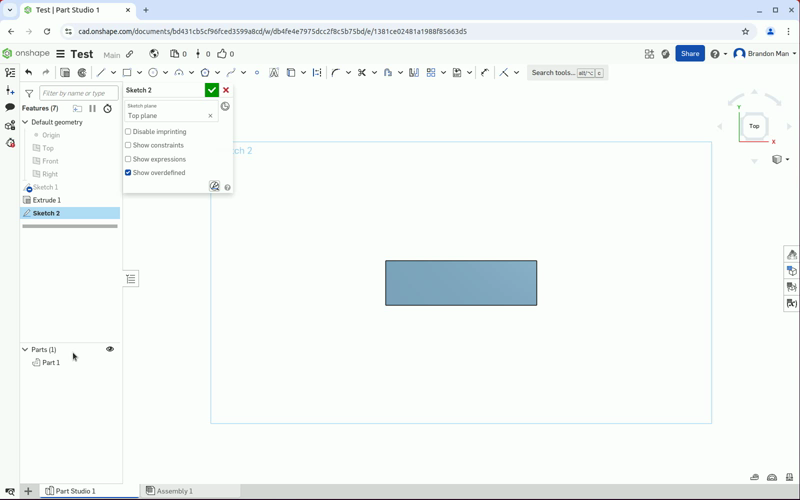
key(y)
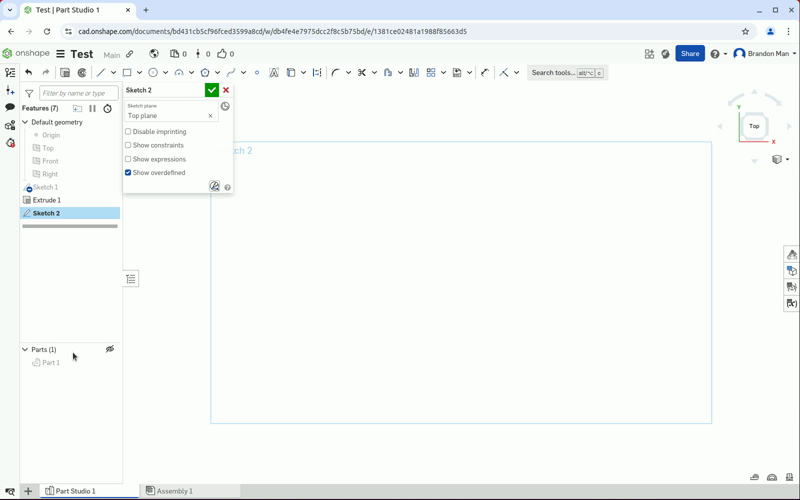
key(l)
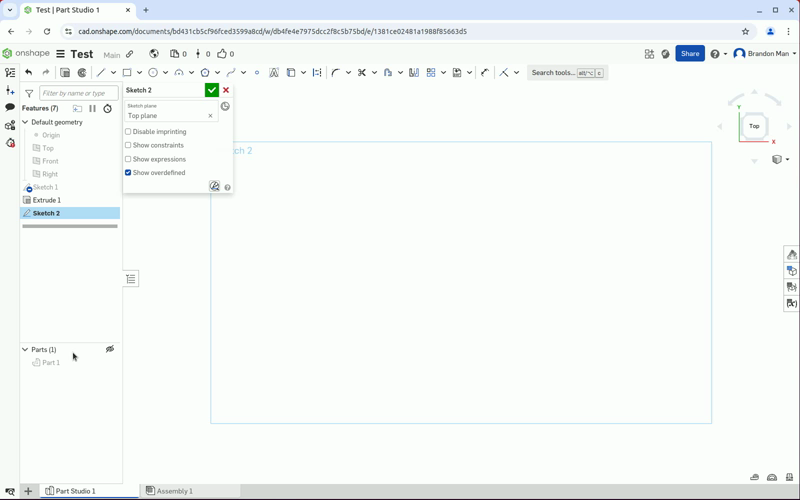
key_down(shift)
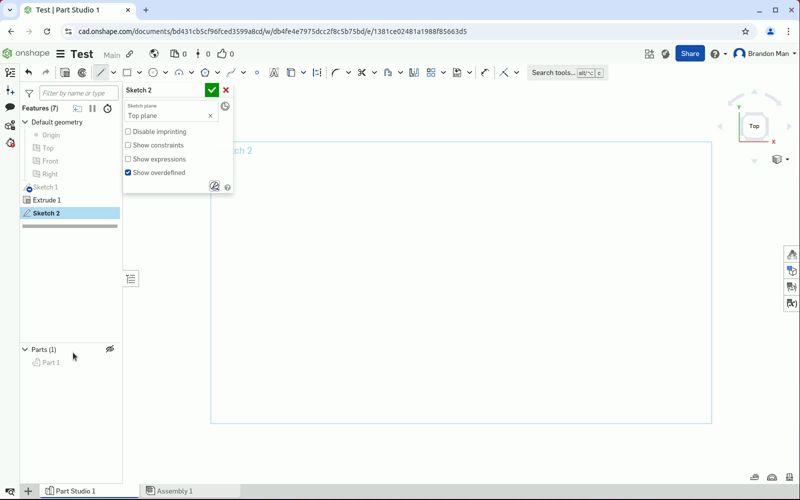
mouse_move(385, 305)
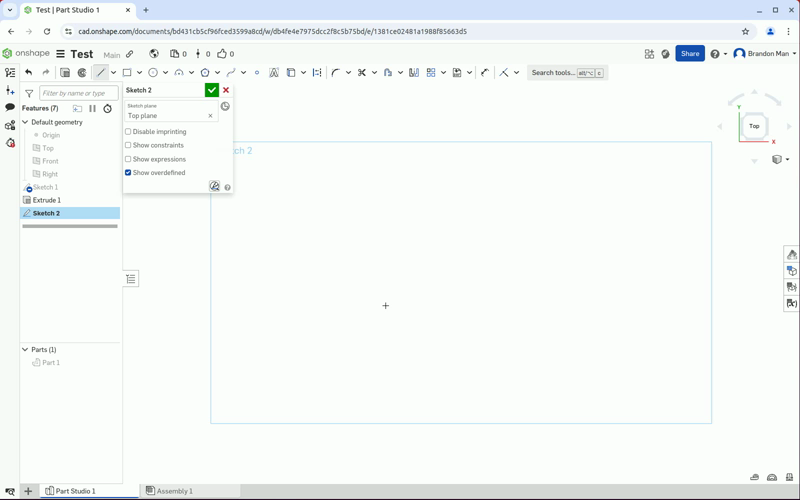
click(385, 305)
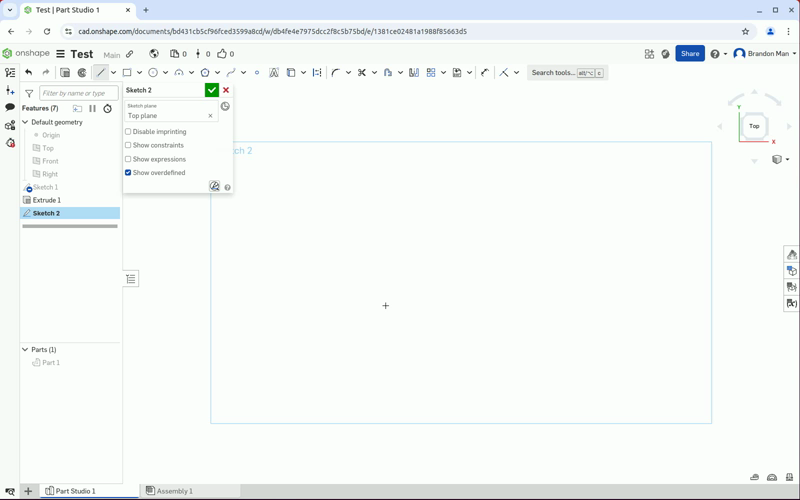
key_up(shift)
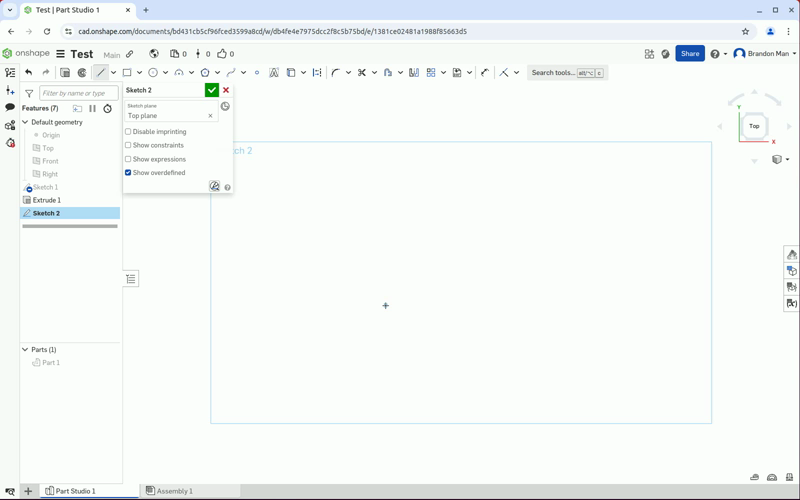
key_down(shift)
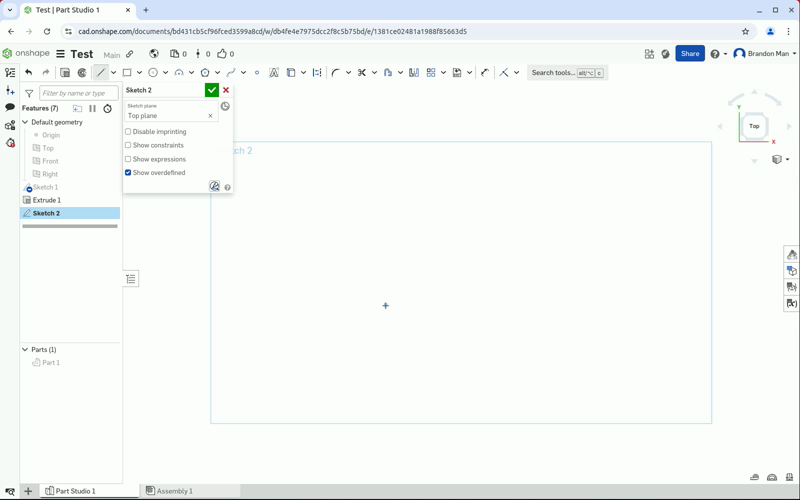
mouse_move(536, 305)
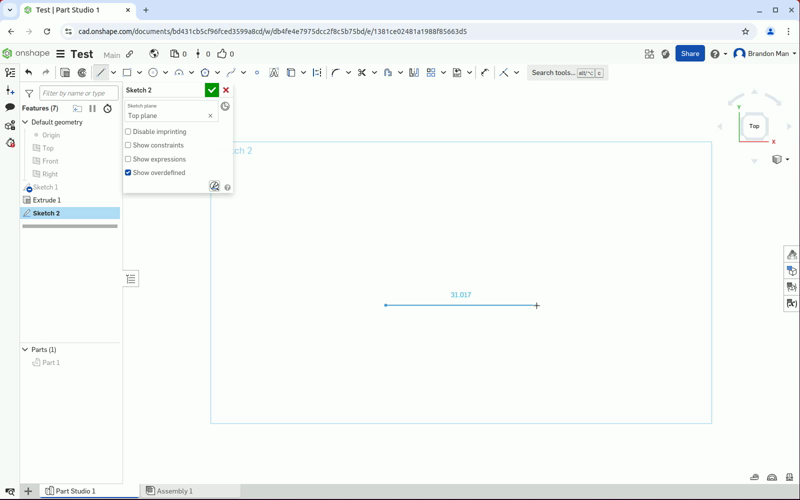
click(536, 305)
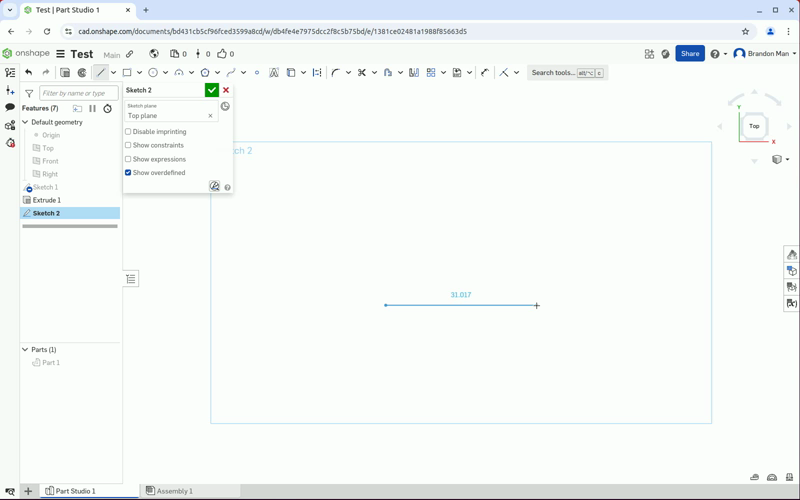
key_up(shift)
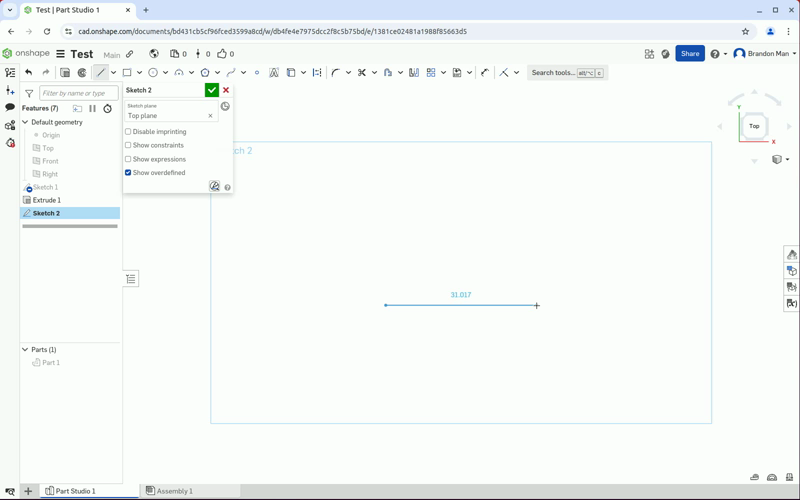
key_down(shift)
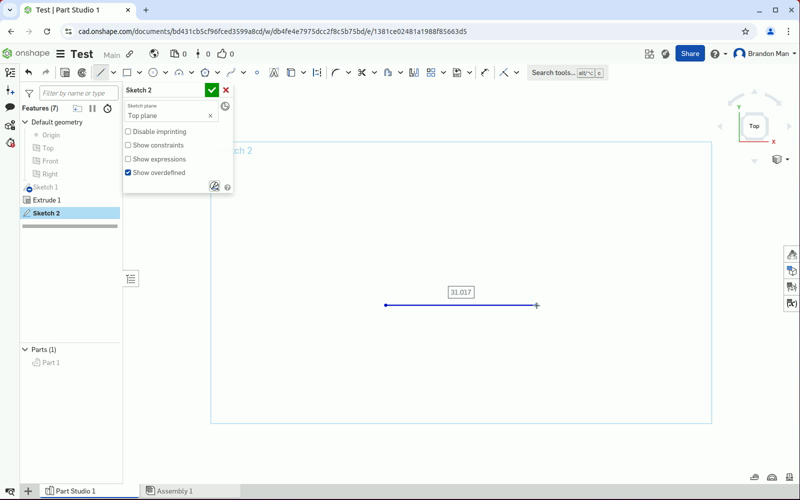
mouse_move(566, 305)
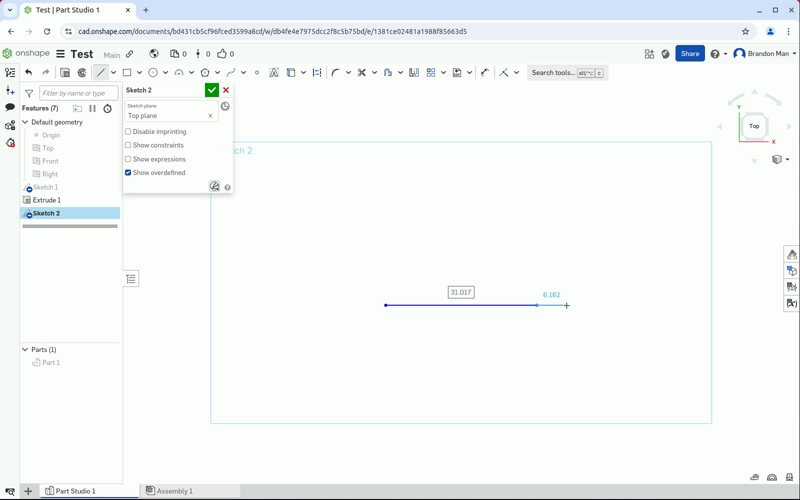
mouse_move(536, 260)
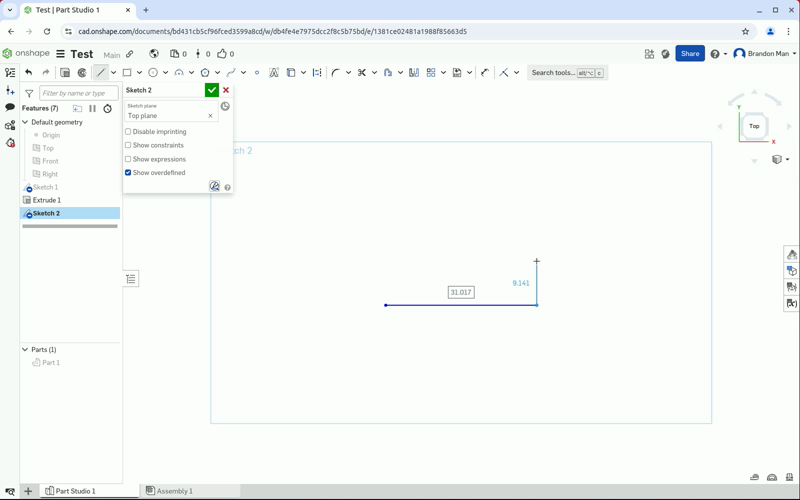
click(536, 260)
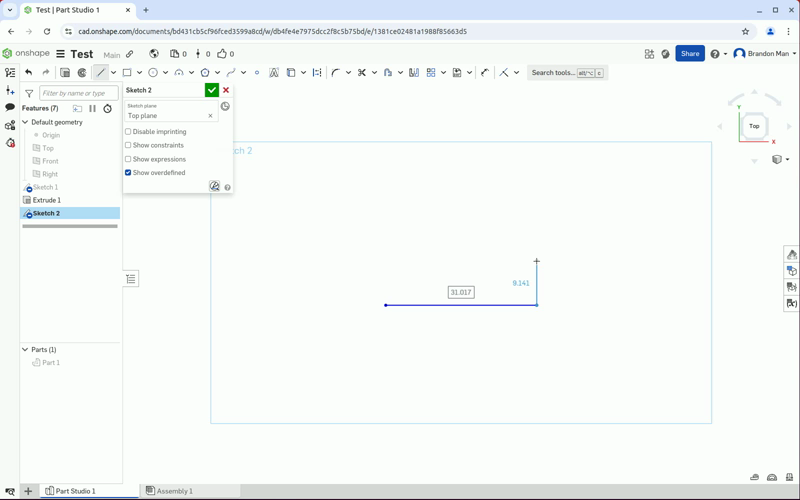
key_up(shift)
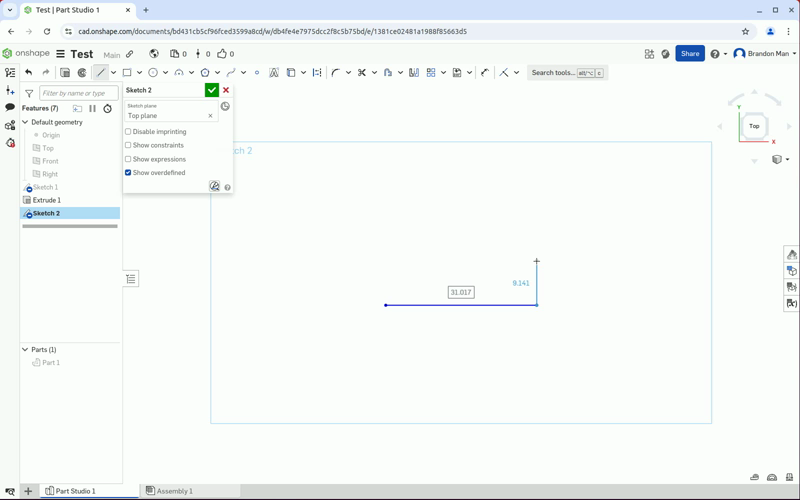
key_down(shift)
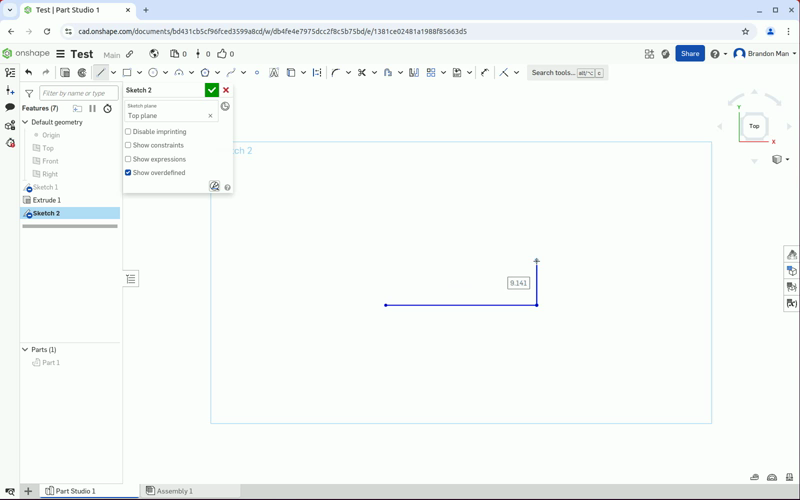
mouse_move(385, 260)
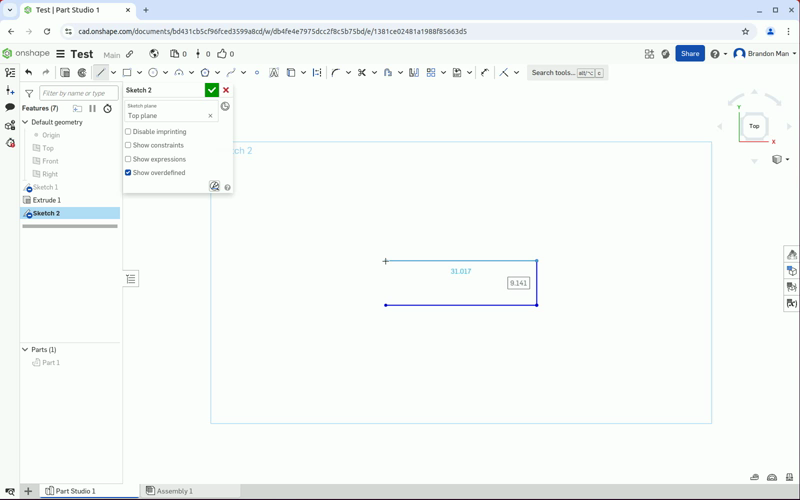
click(385, 260)
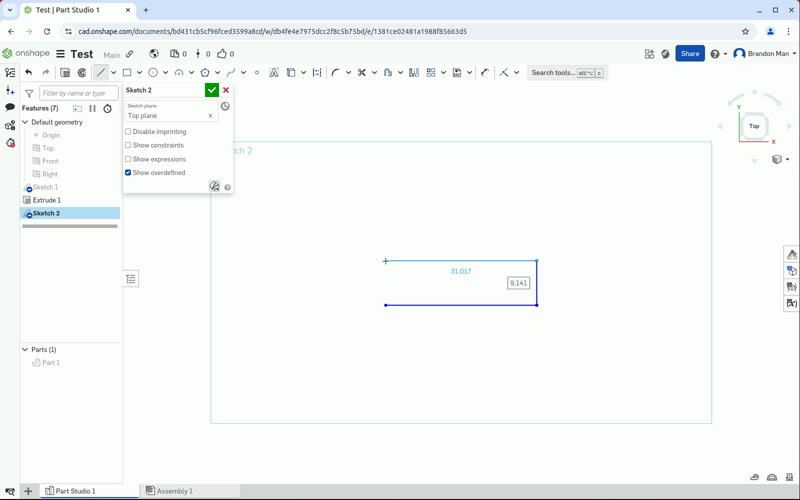
key_up(shift)
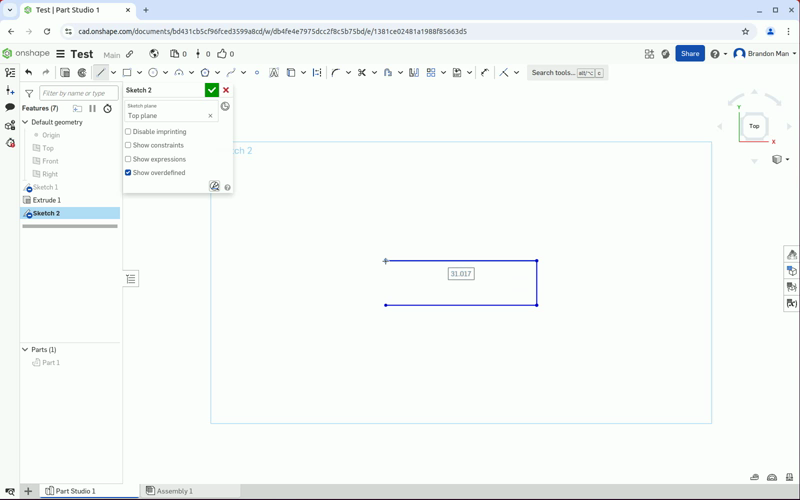
mouse_move(415, 260)
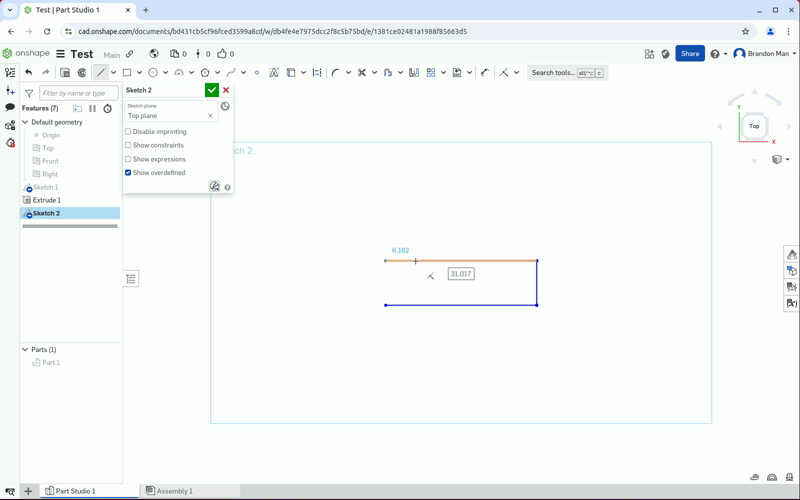
key_down(shift)
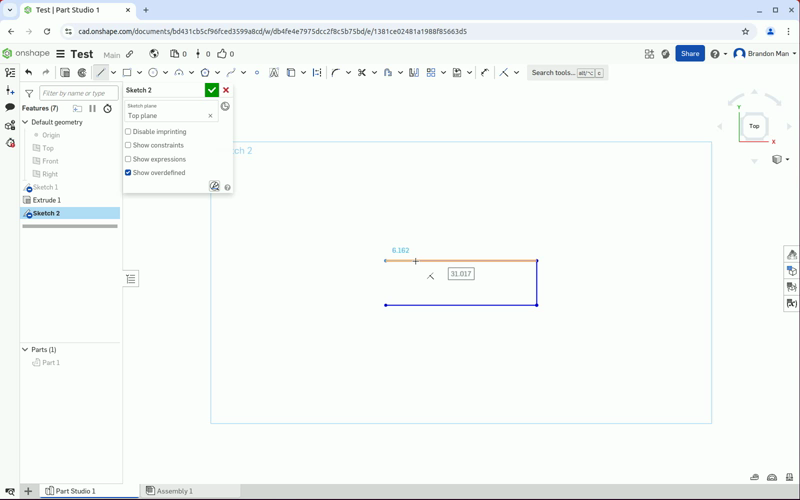
mouse_move(385, 305)
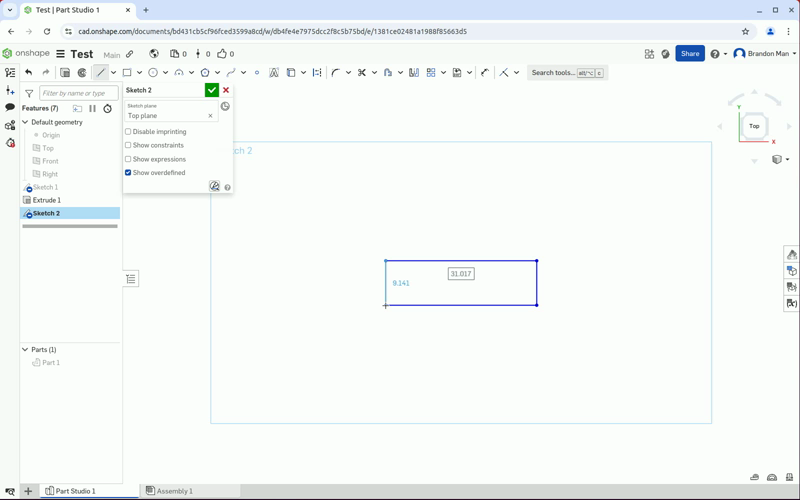
key_up(shift)
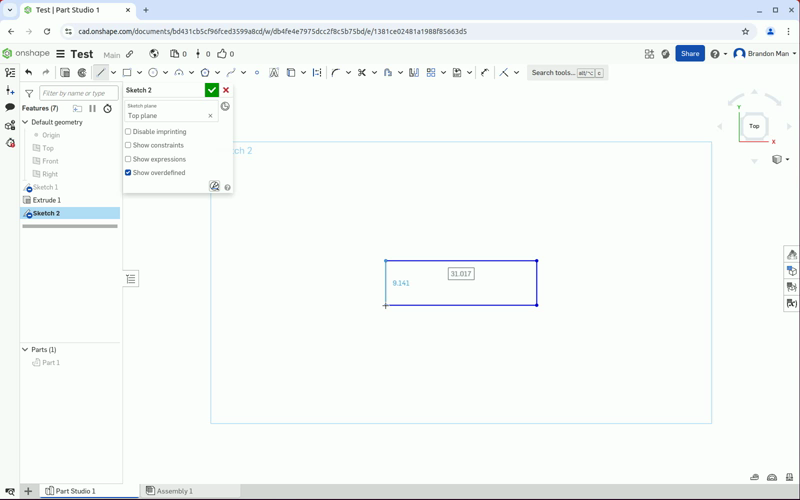
click(385, 305)
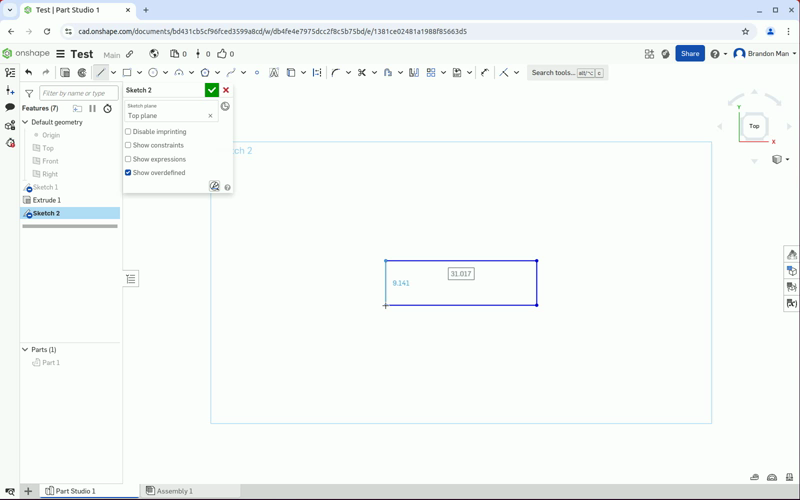
key(esc)
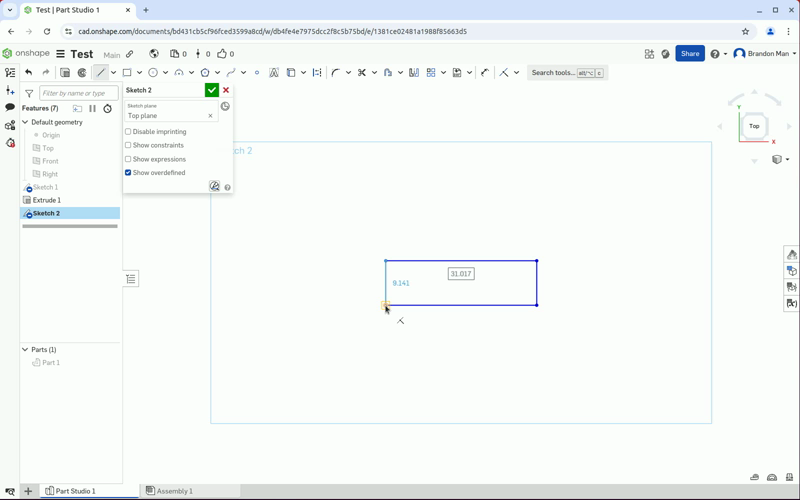
mouse_move(515, 294)
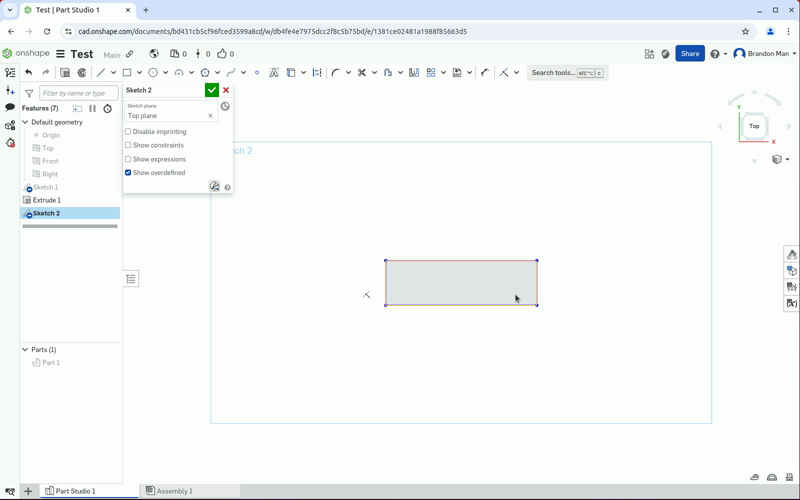
click(515, 294)
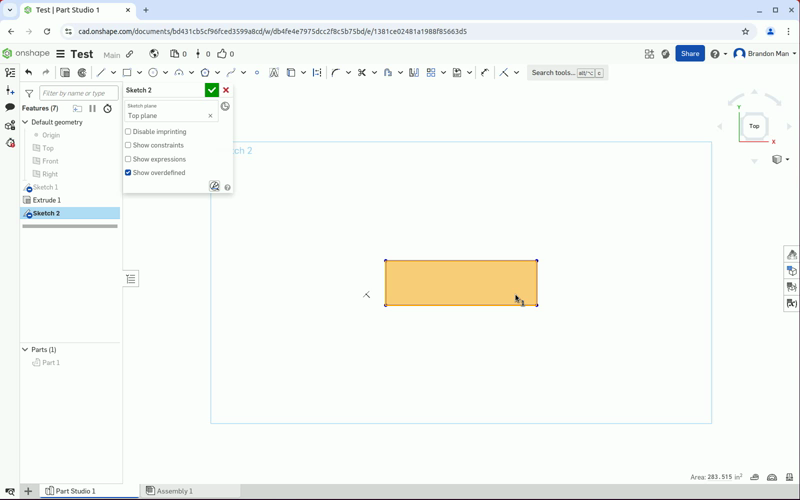
mouse_move(73, 352)
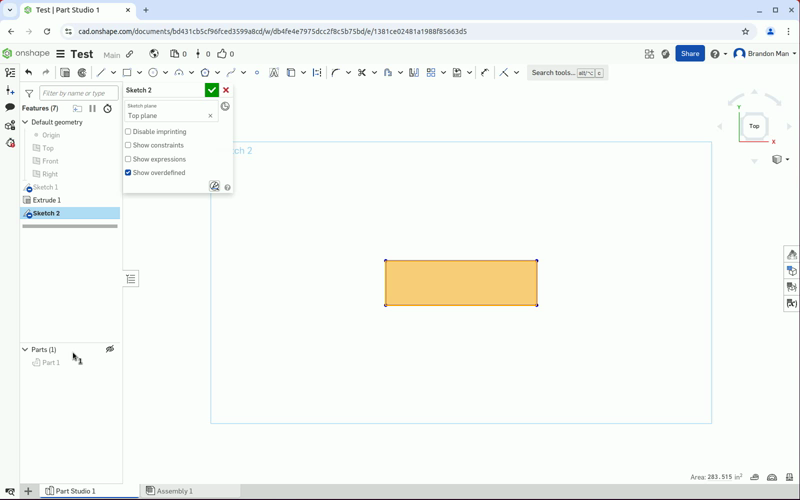
key(shift+y)
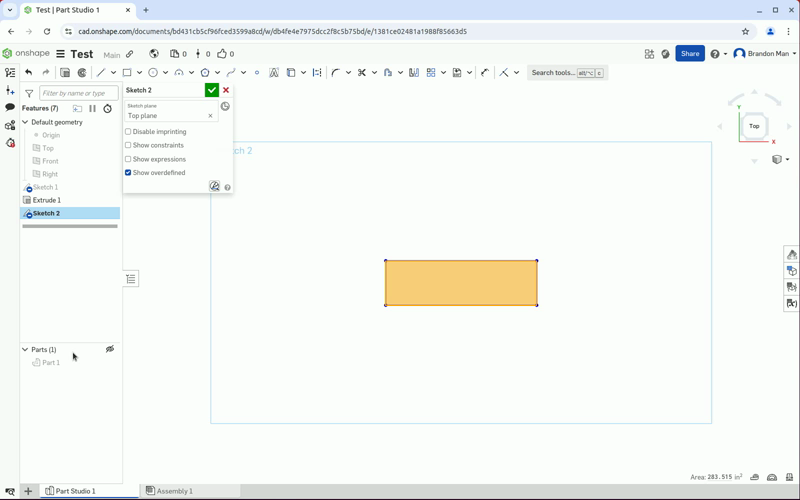
key(shift+e)
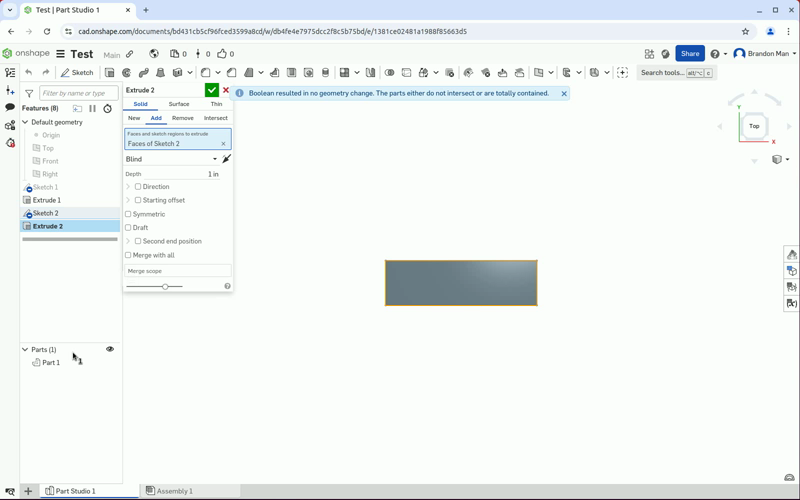
mouse_move(143, 106)
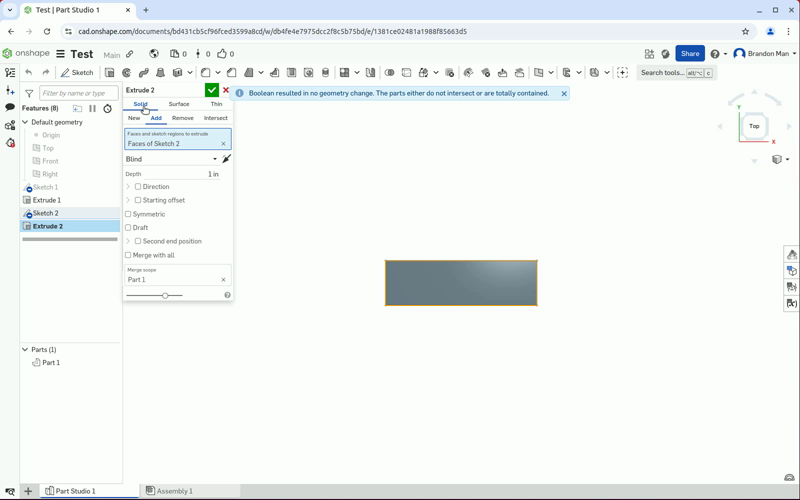
click(143, 106)
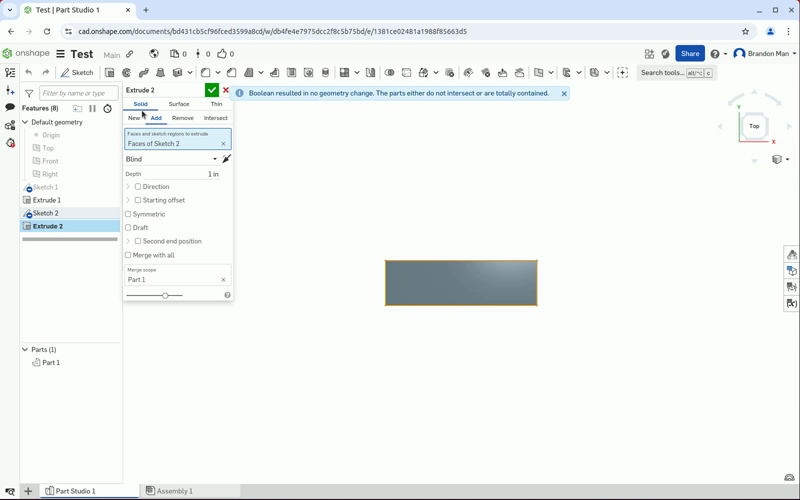
mouse_move(137, 120)
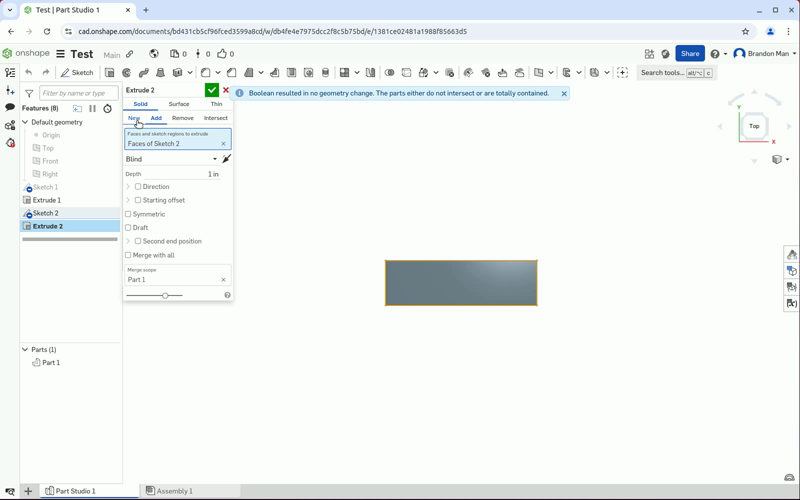
click(137, 120)
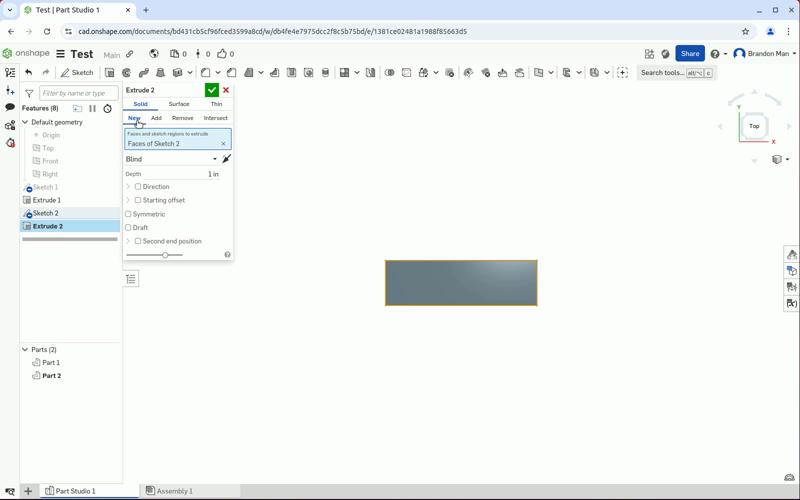
key(tab, 4)
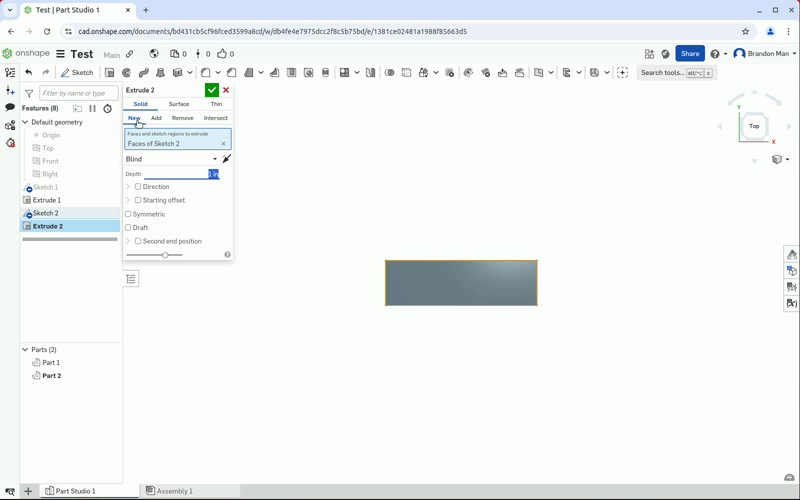
text(2.407)
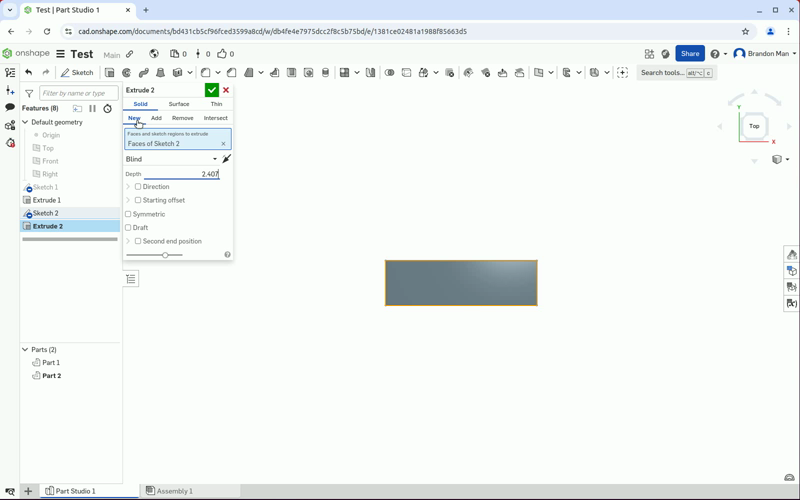
key(enter)
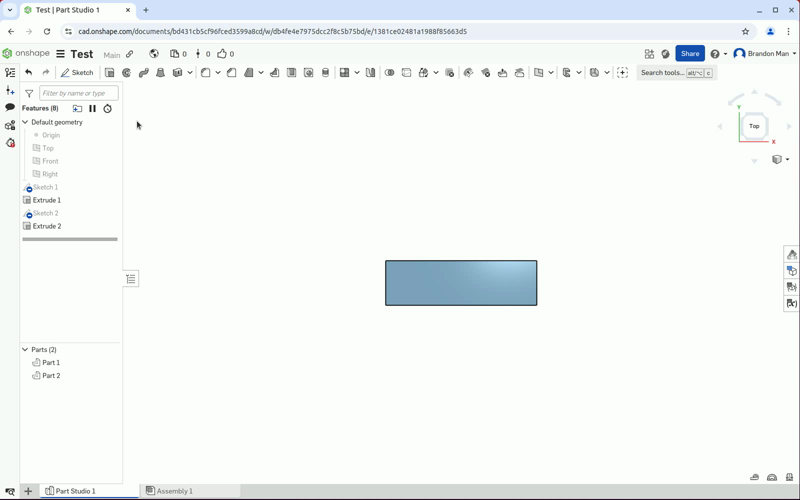
key(shift+h)
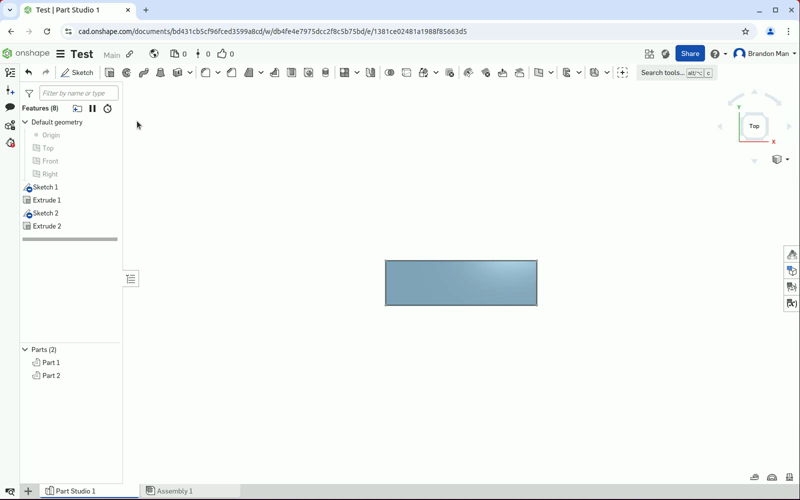
key(shift+h)
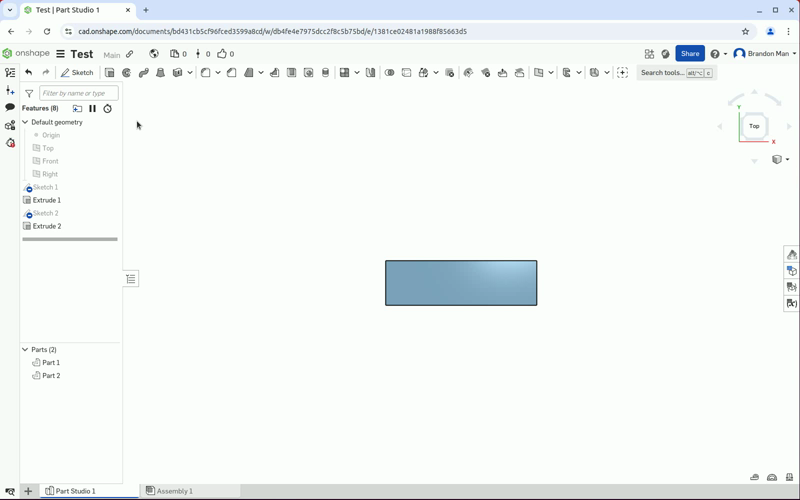
mouse_move(73, 189)
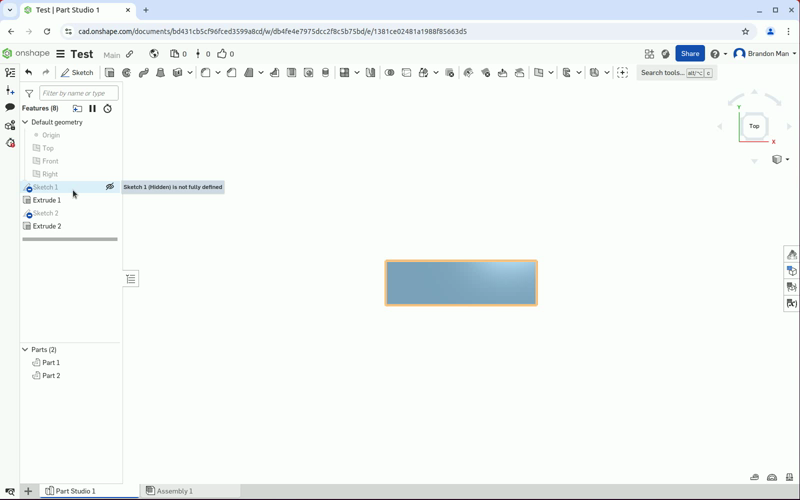
click(73, 189)
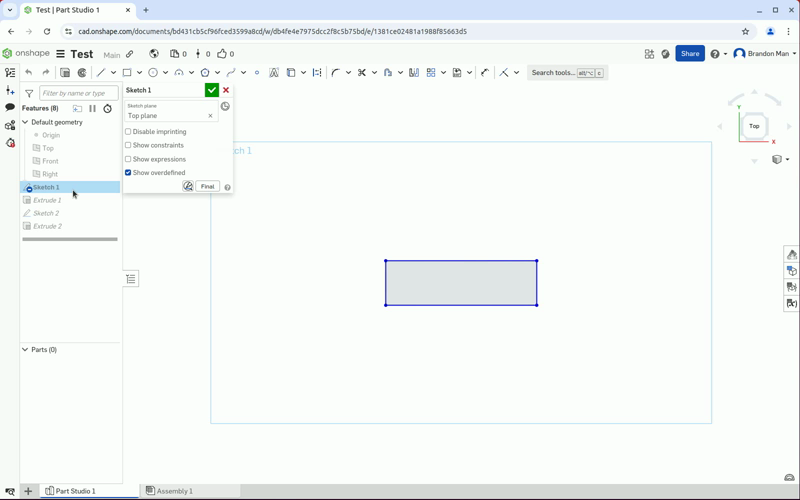
mouse_move(229, 92)
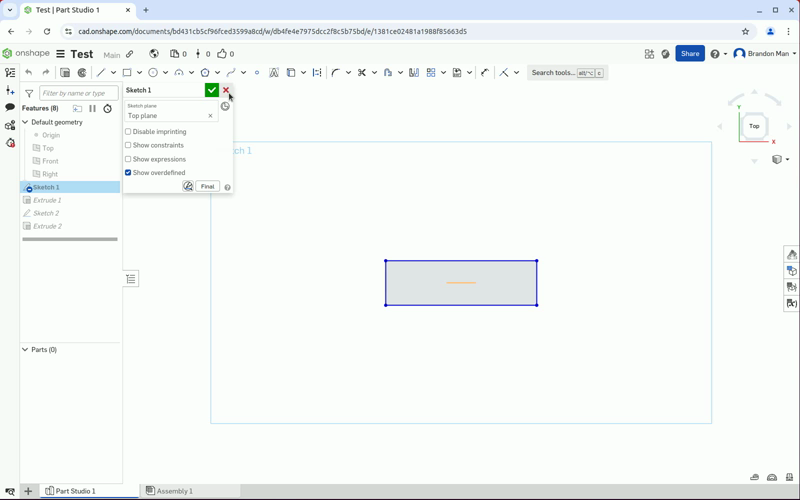
click(229, 92)
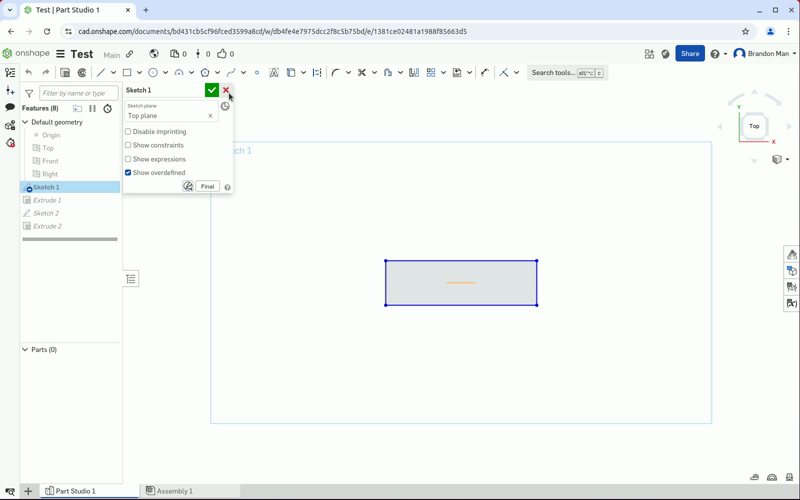
key(shift+s)
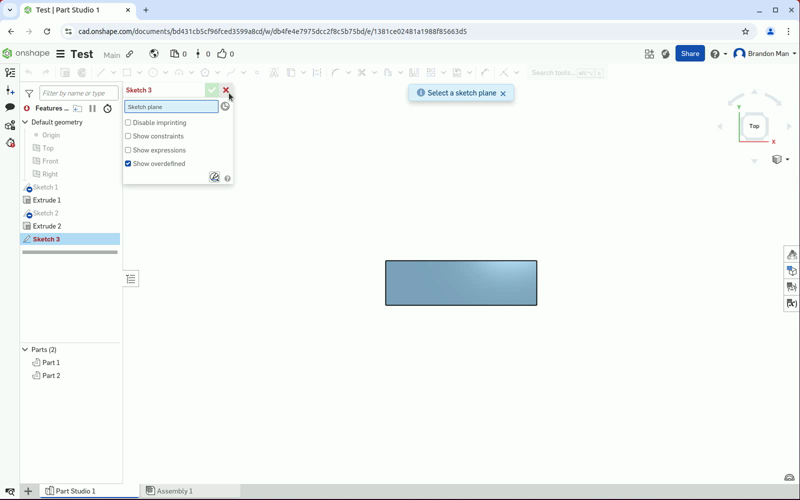
mouse_move(73, 150)
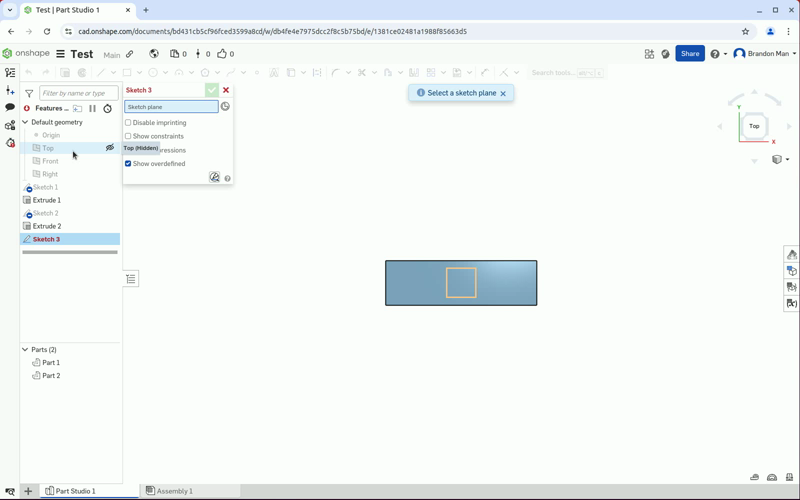
click(73, 150)
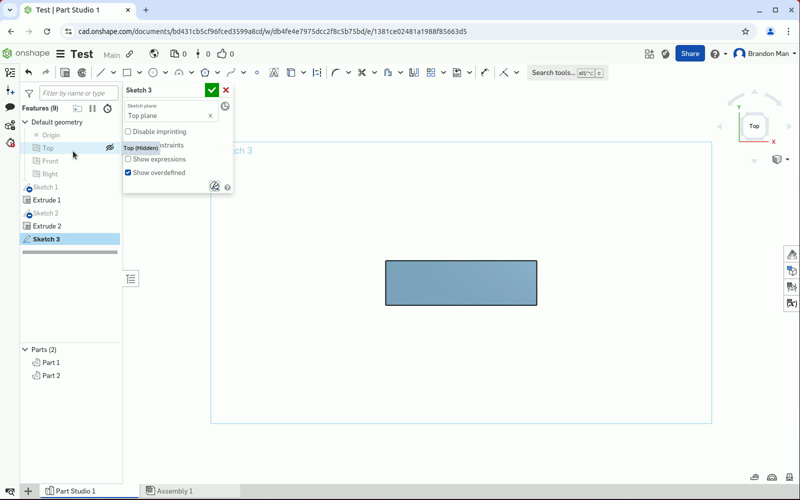
mouse_move(73, 352)
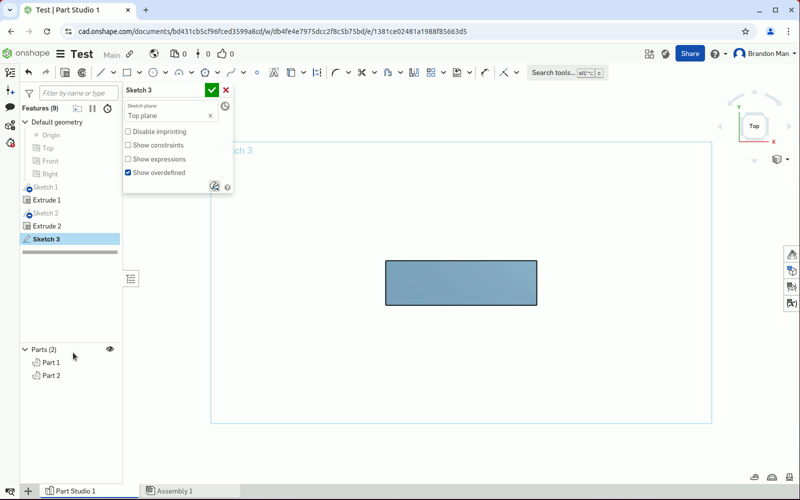
key(y)
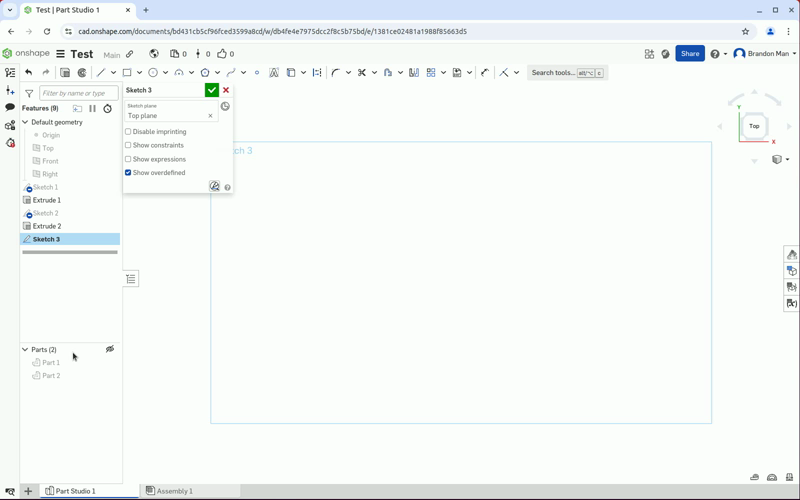
key(l)
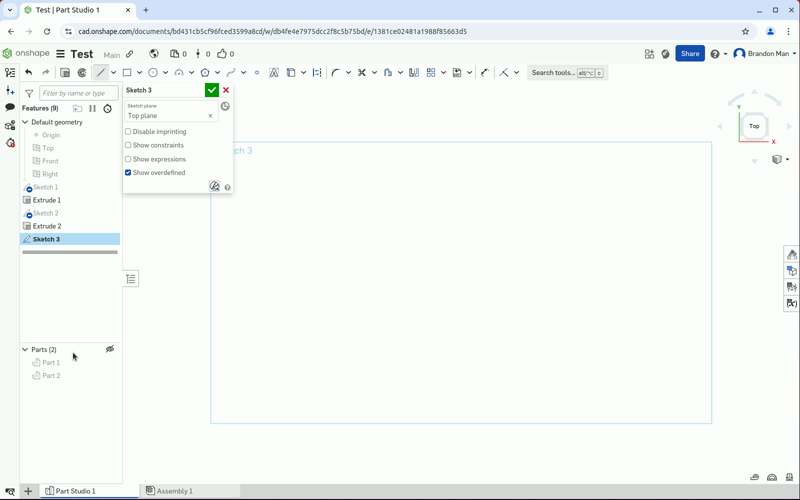
key_down(shift)
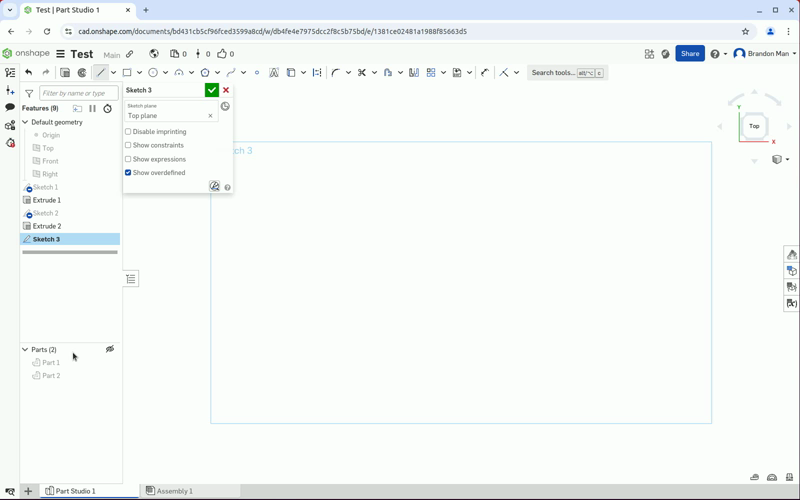
mouse_move(385, 395)
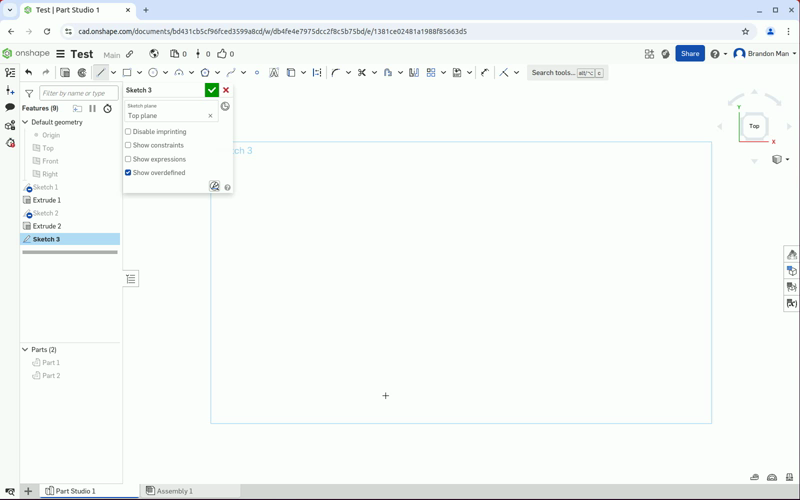
click(385, 395)
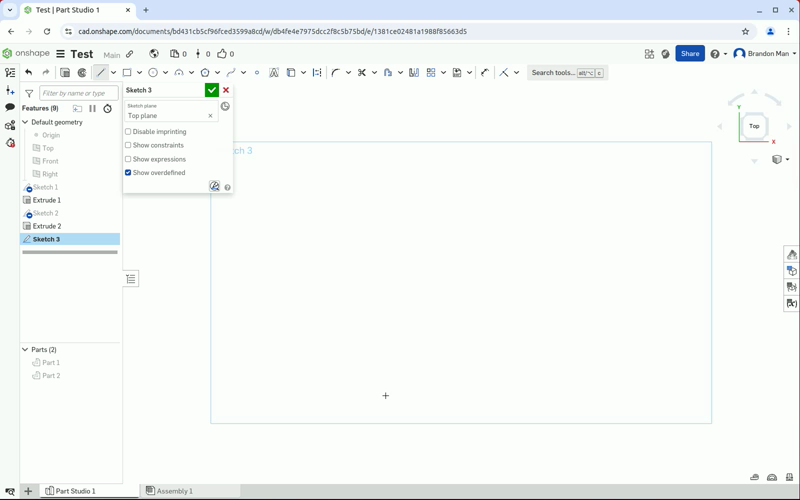
key_up(shift)
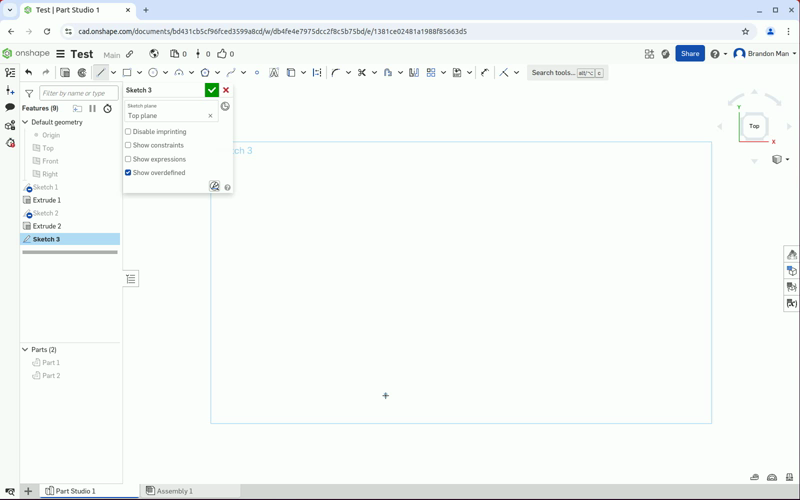
key_down(shift)
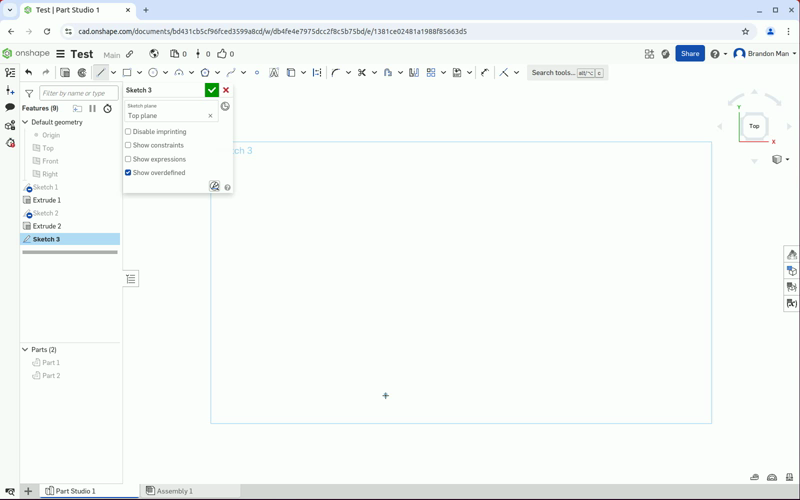
mouse_move(536, 395)
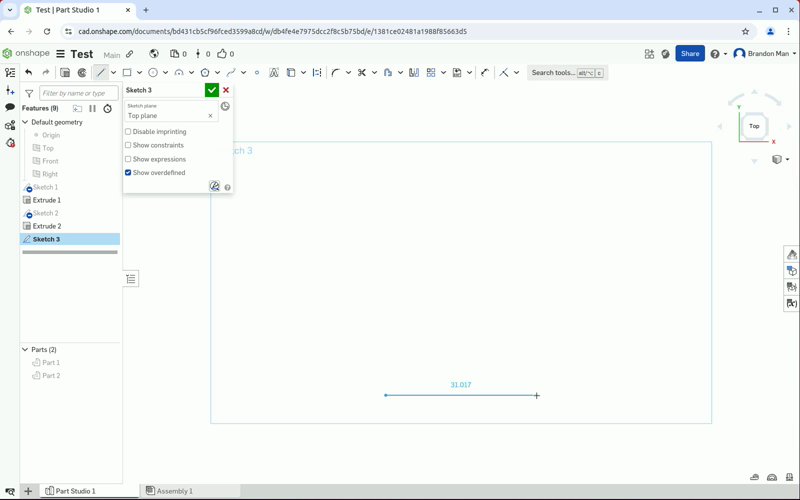
click(536, 395)
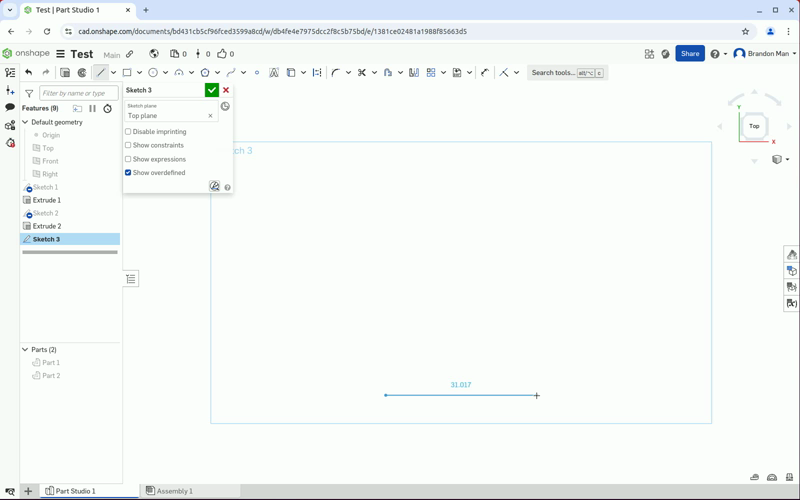
key_up(shift)
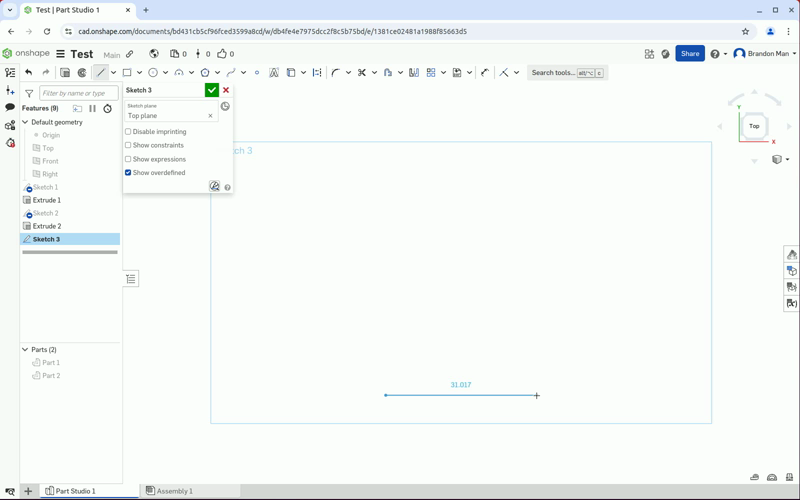
key_down(shift)
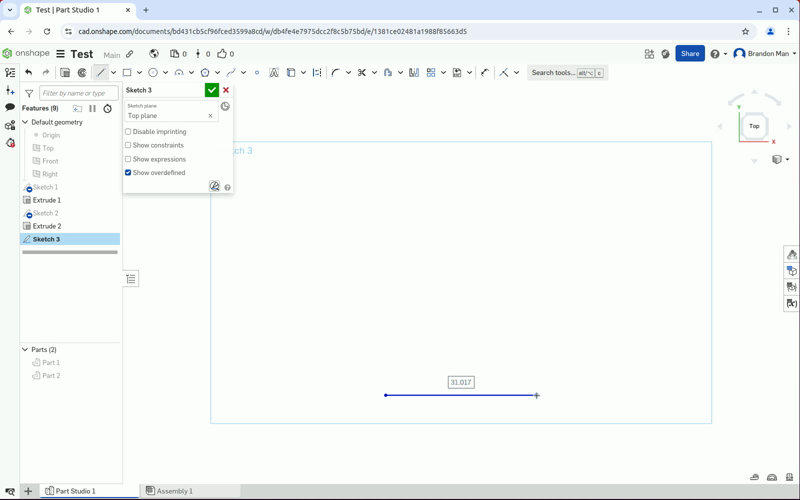
mouse_move(566, 395)
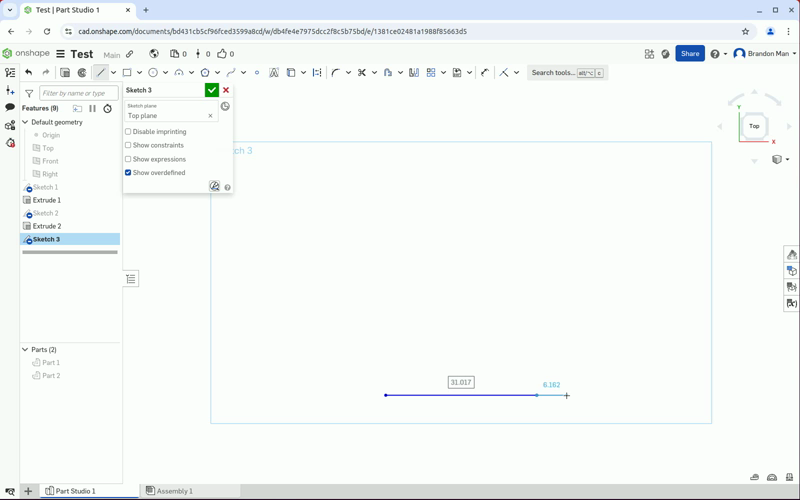
mouse_move(536, 347)
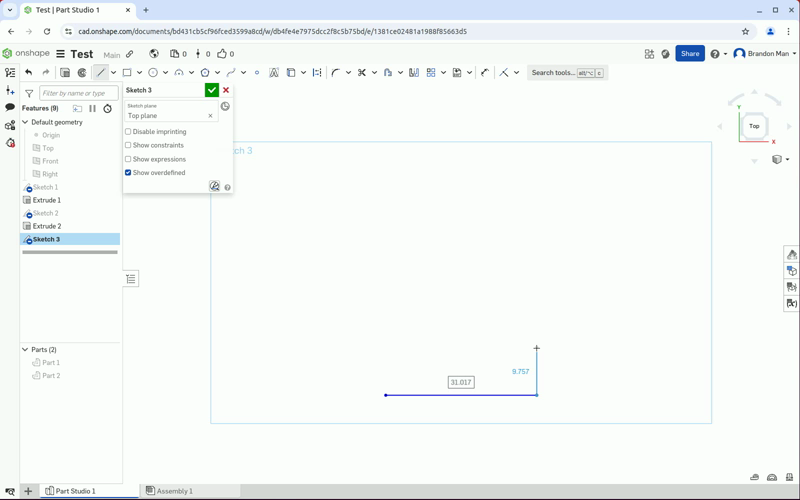
click(536, 347)
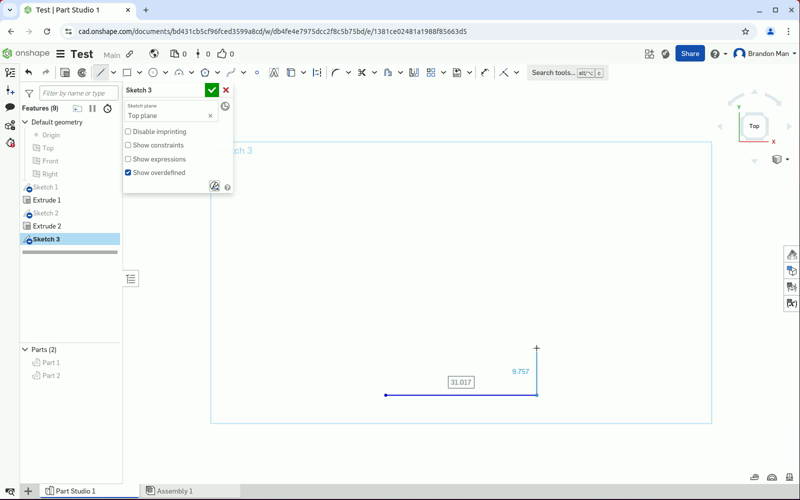
key_up(shift)
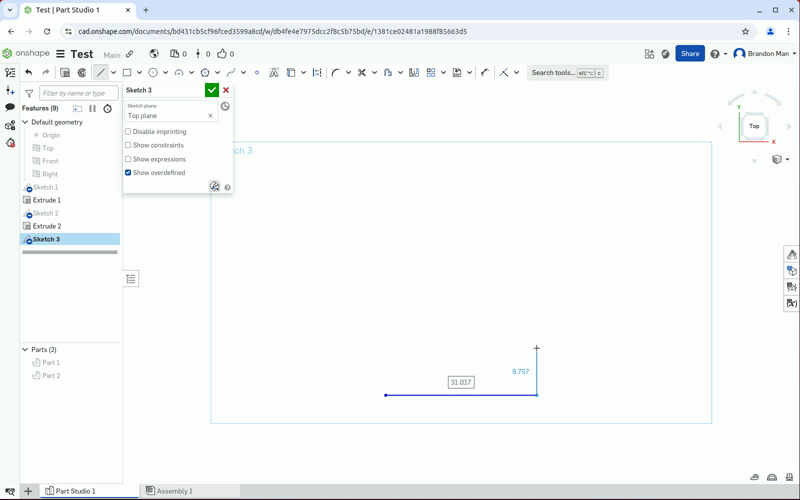
key_down(shift)
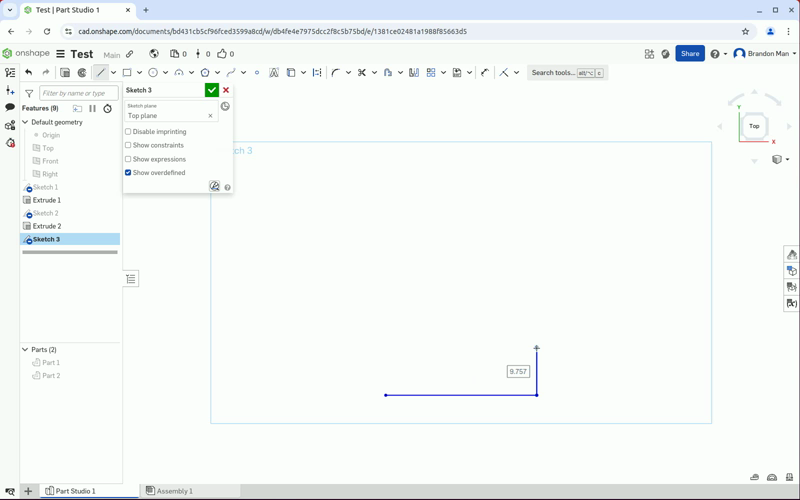
mouse_move(385, 347)
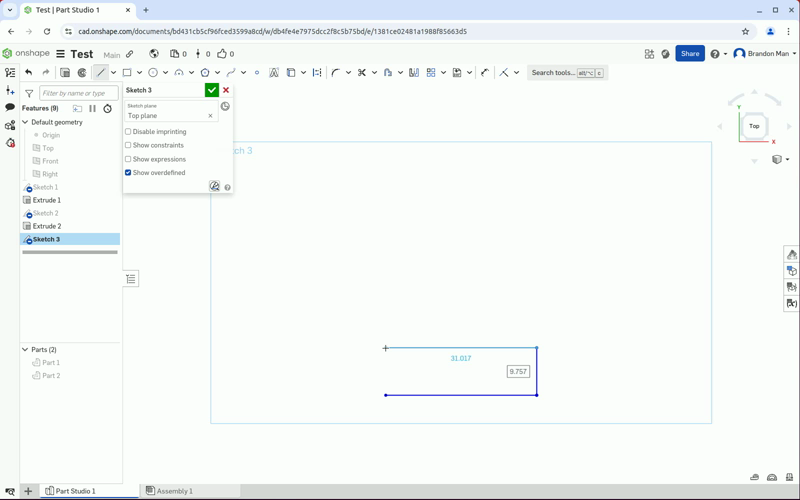
click(385, 347)
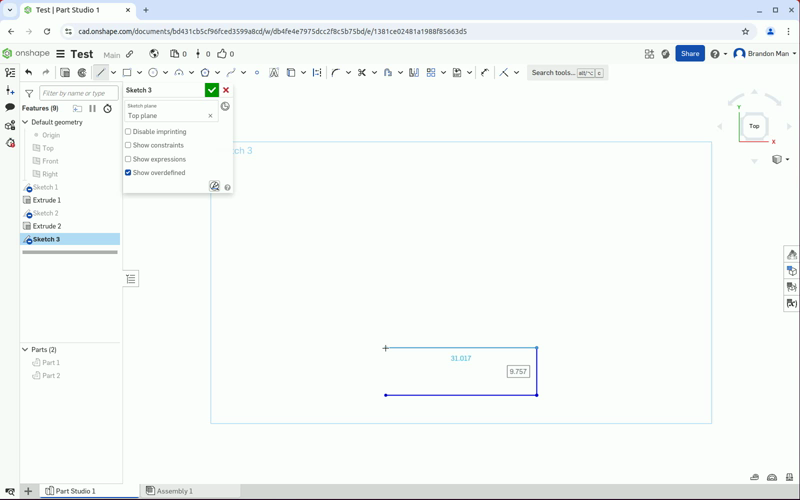
key_up(shift)
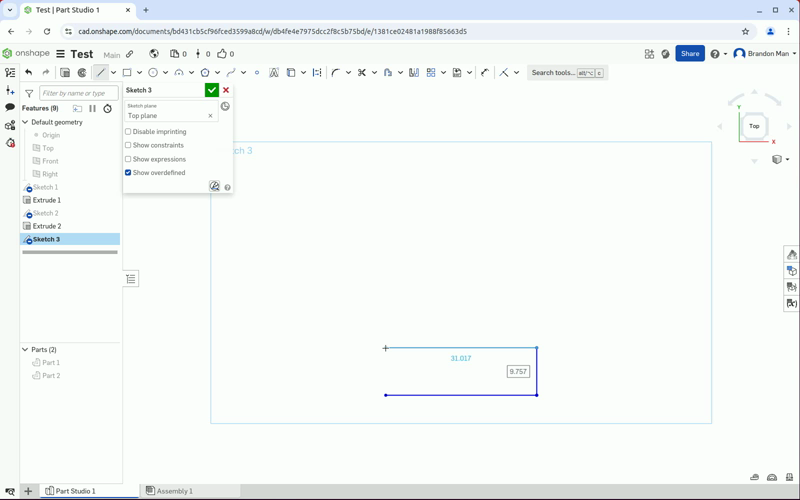
mouse_move(415, 347)
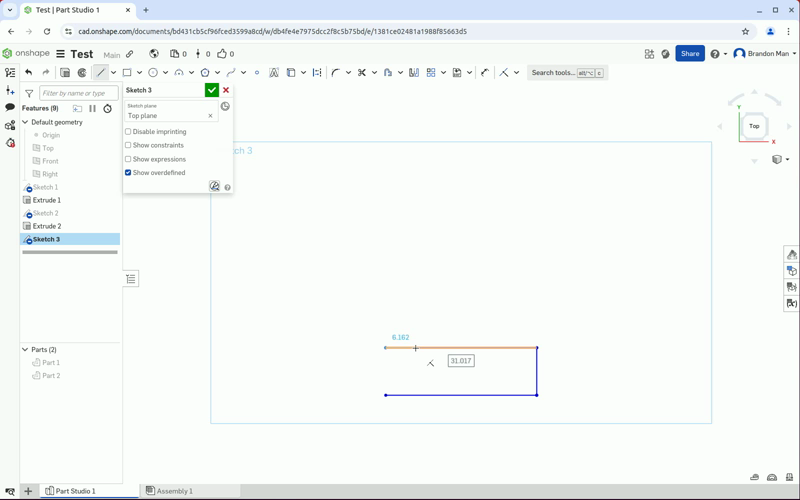
key_down(shift)
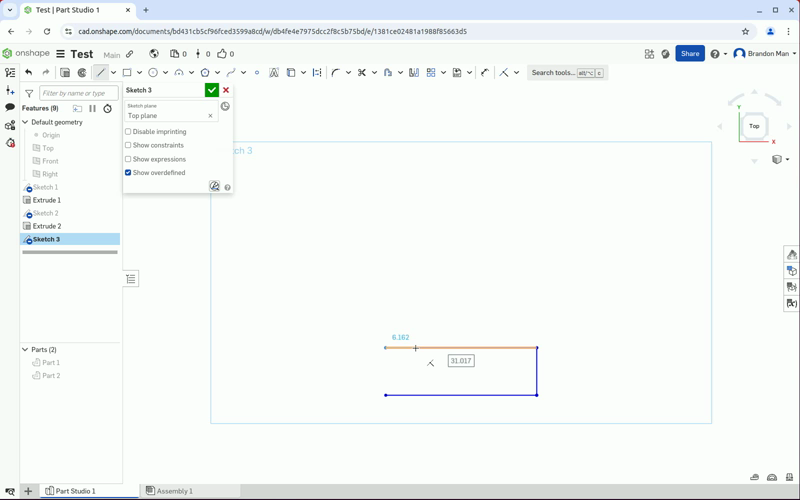
mouse_move(385, 395)
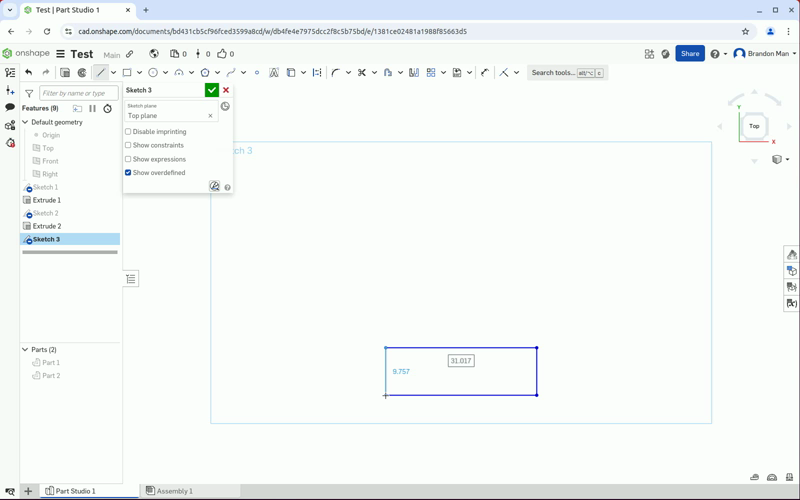
key_up(shift)
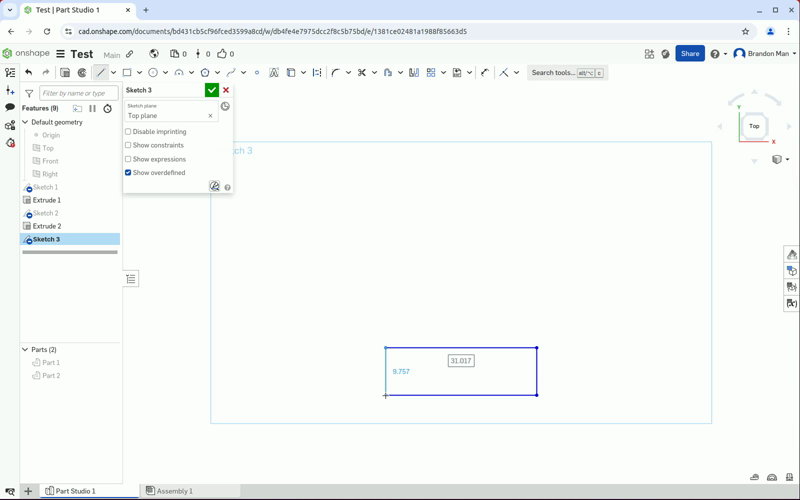
click(385, 395)
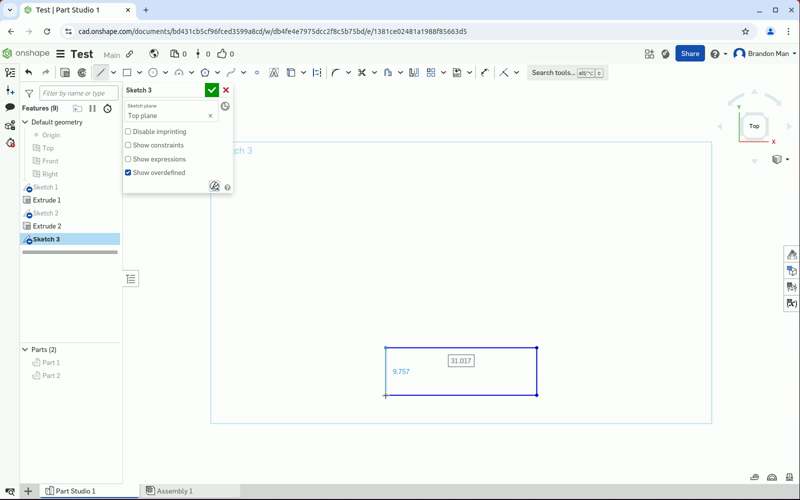
key(esc)
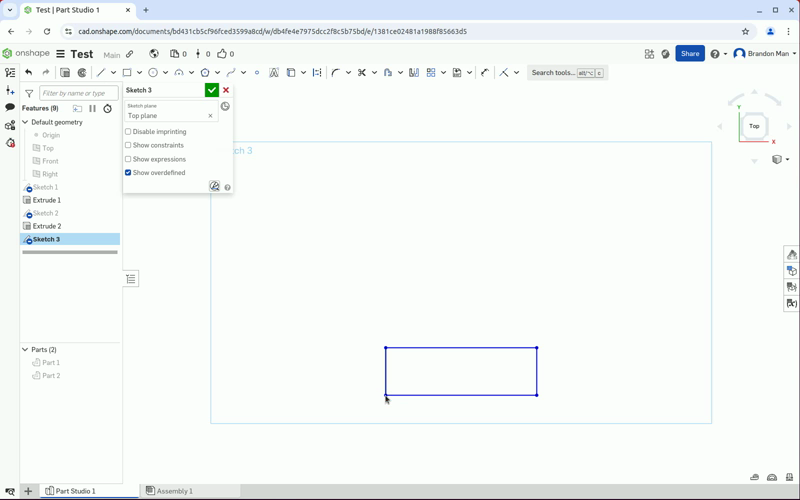
mouse_move(504, 379)
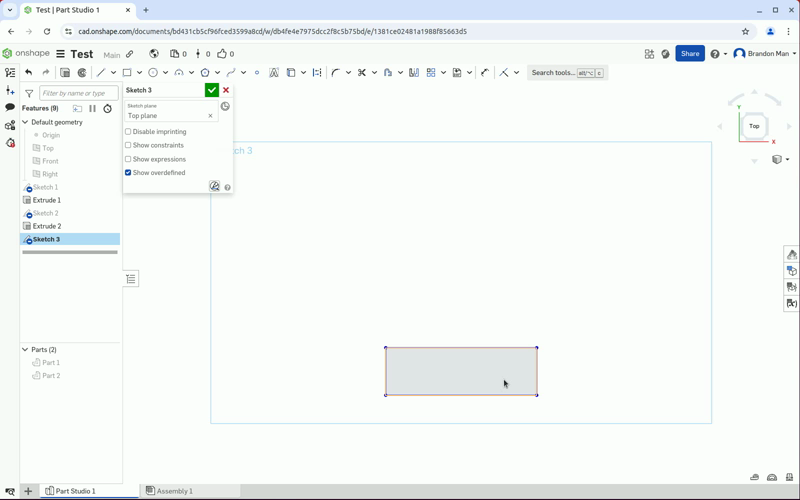
click(504, 379)
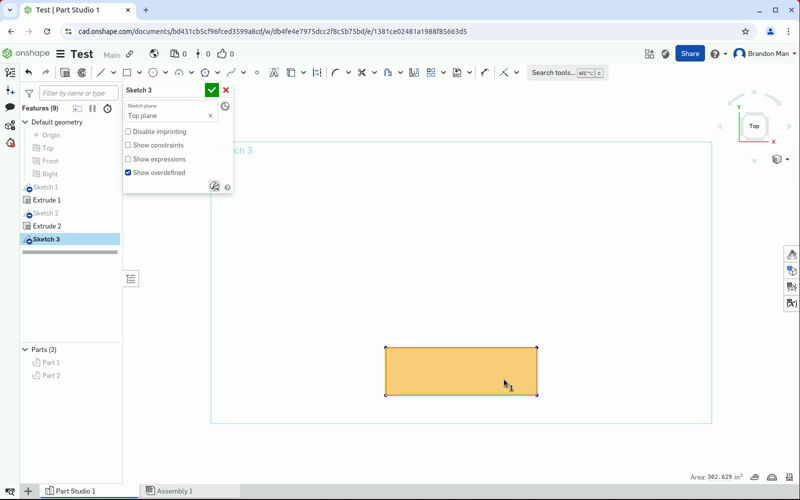
mouse_move(73, 352)
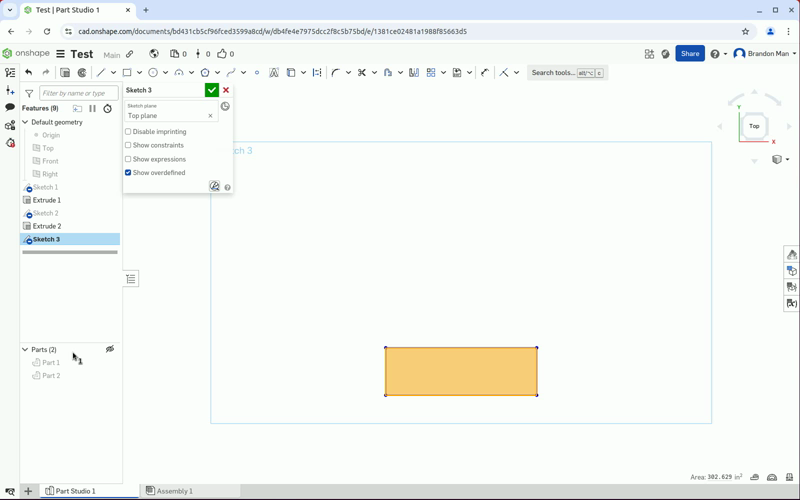
key(shift+y)
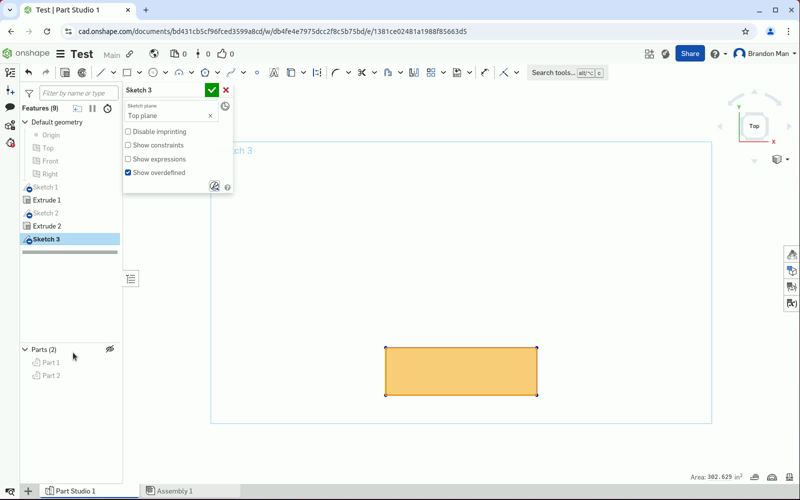
key(shift+e)
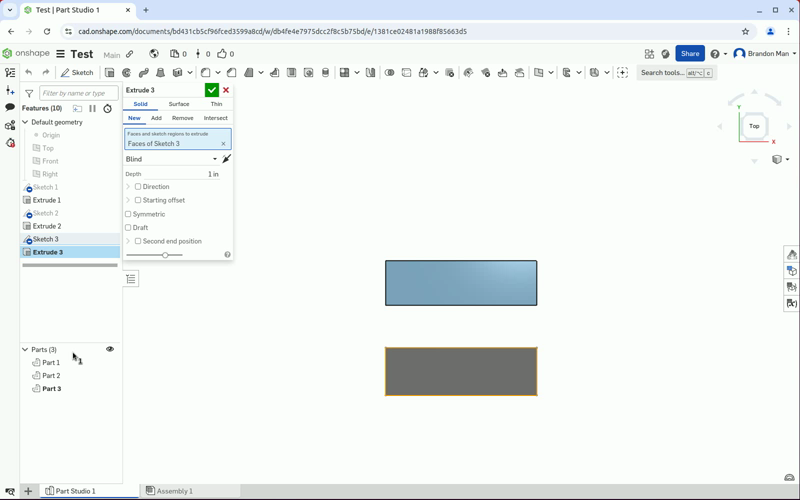
mouse_move(143, 106)
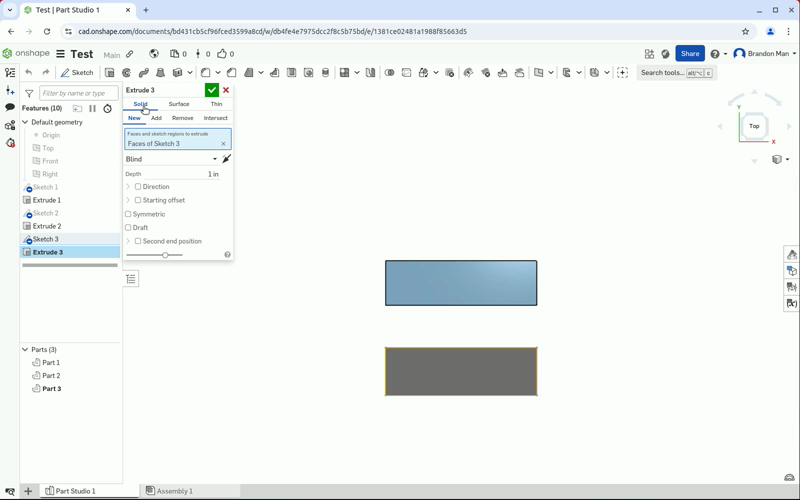
click(143, 106)
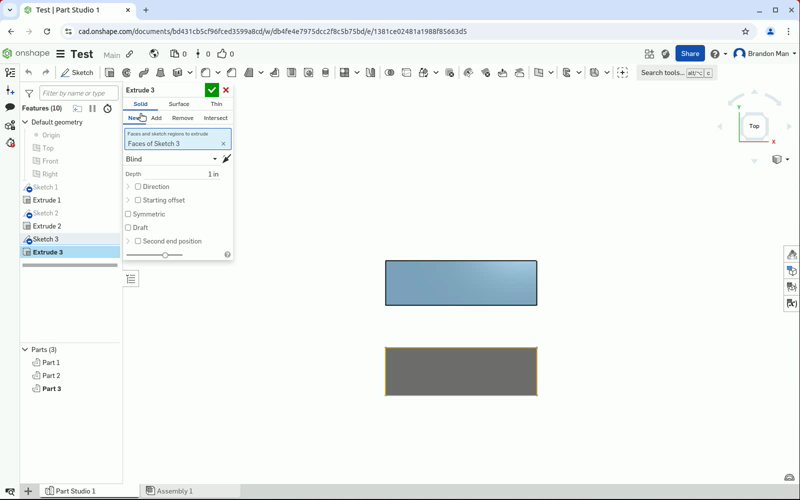
mouse_move(137, 120)
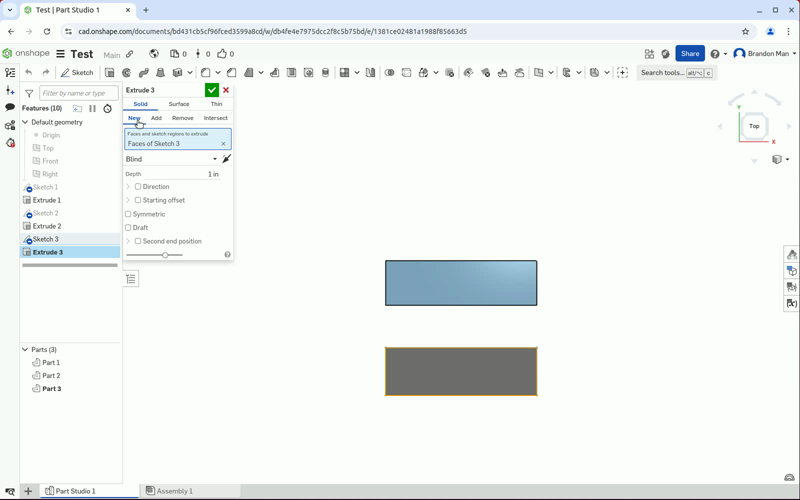
click(137, 120)
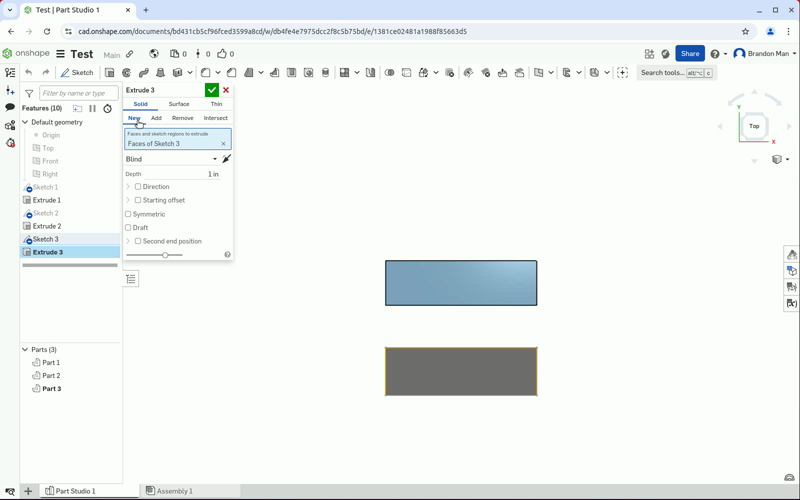
key(tab, 4)
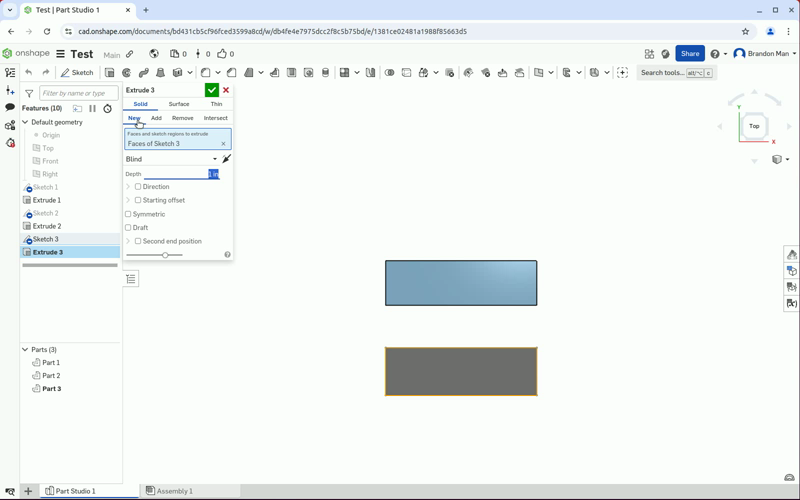
text(6.258)
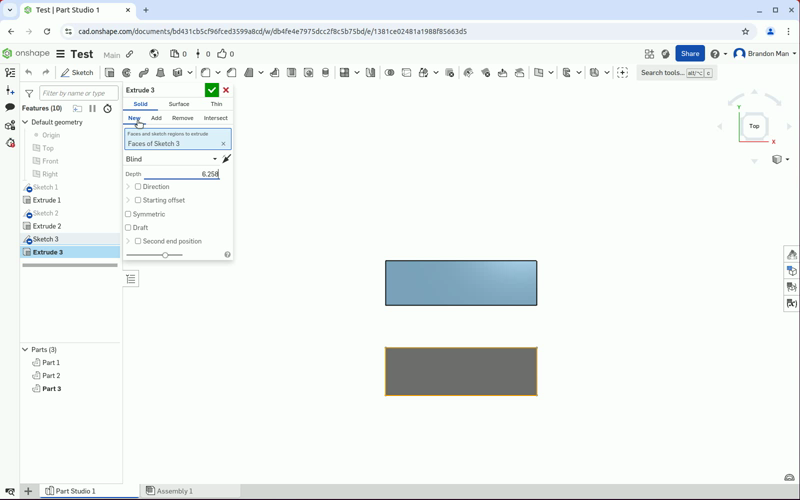
key(enter)
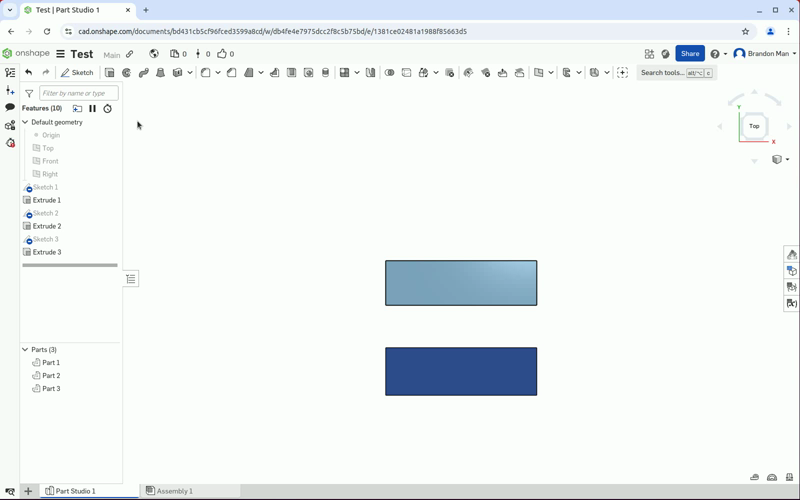
key(shift+h)
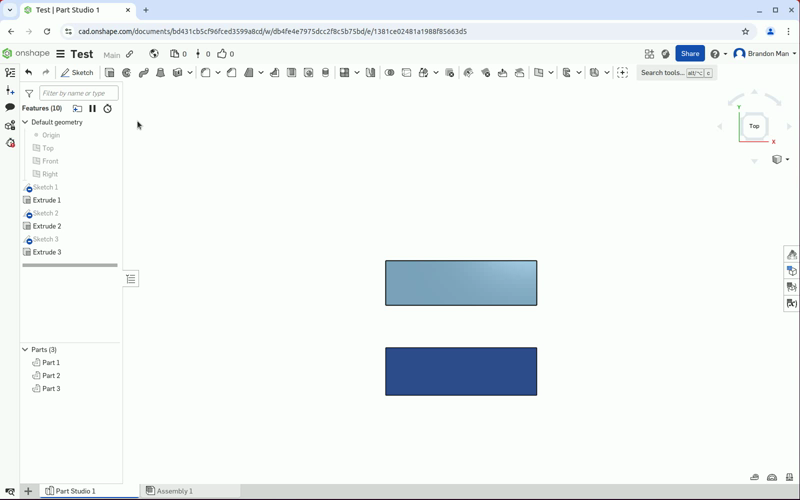
key(shift+h)
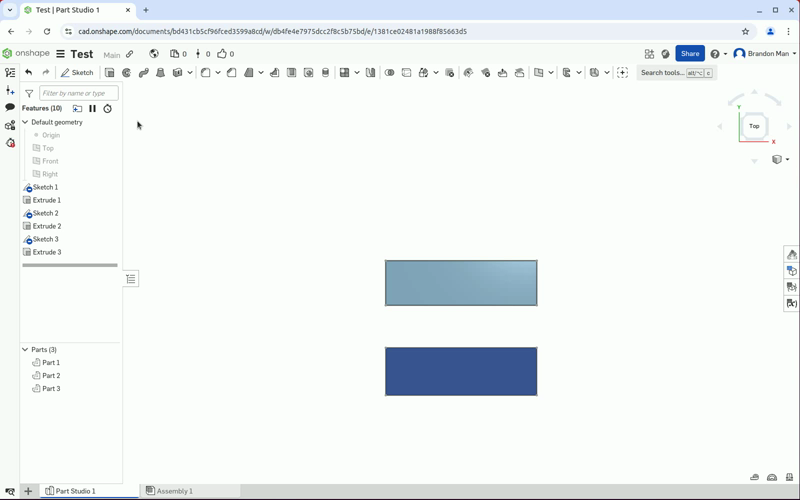
key(shift+7)
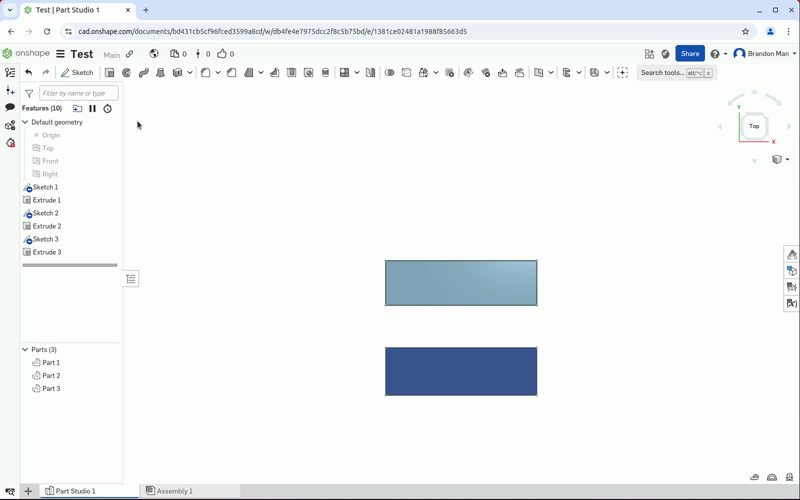
key(up, 3)
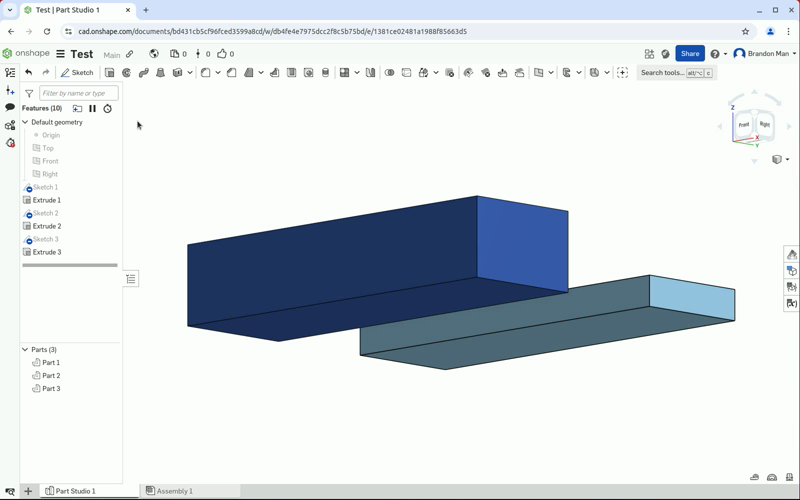
key(left, 3)
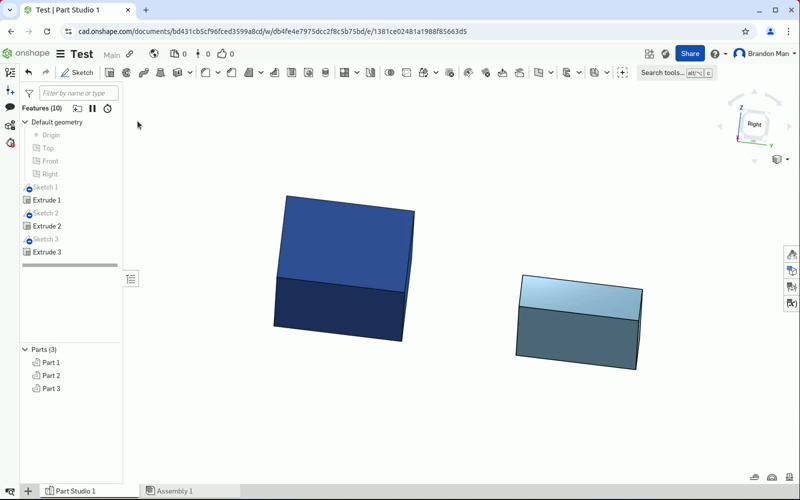
key(right, 3)
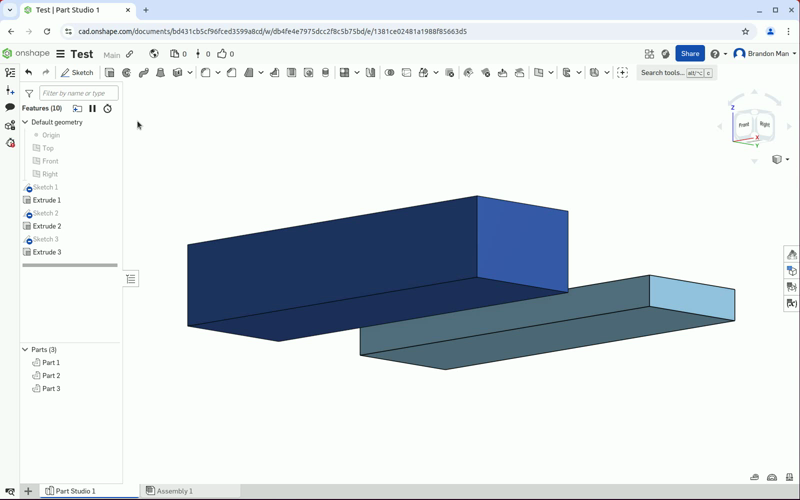
key(down, 3)
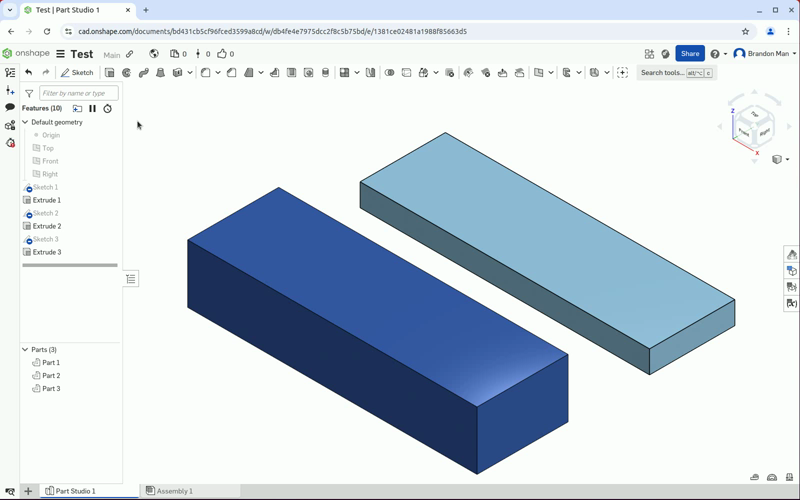
mouse_move(73, 189)
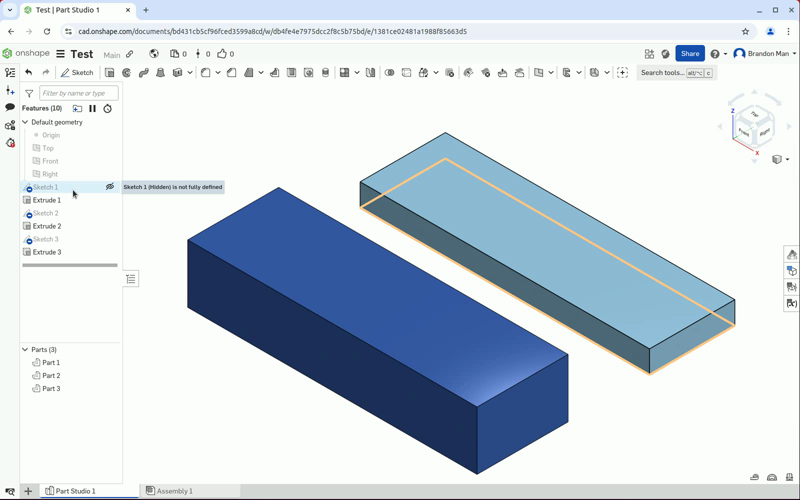
click(73, 189)